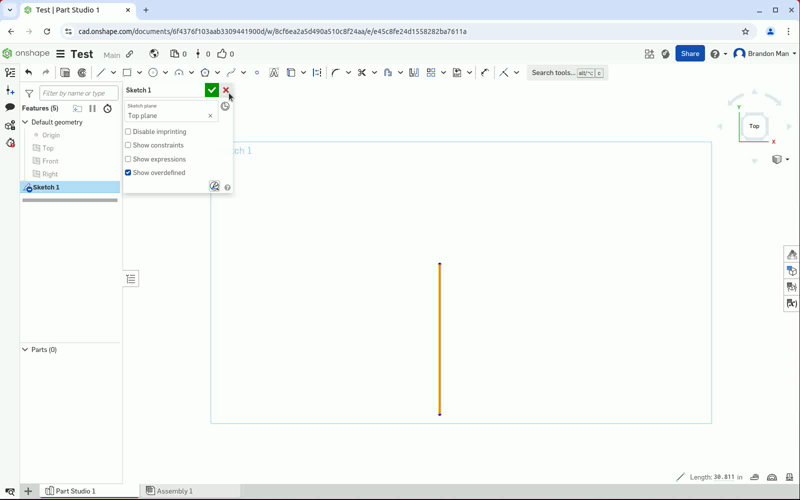
key(shift+h)
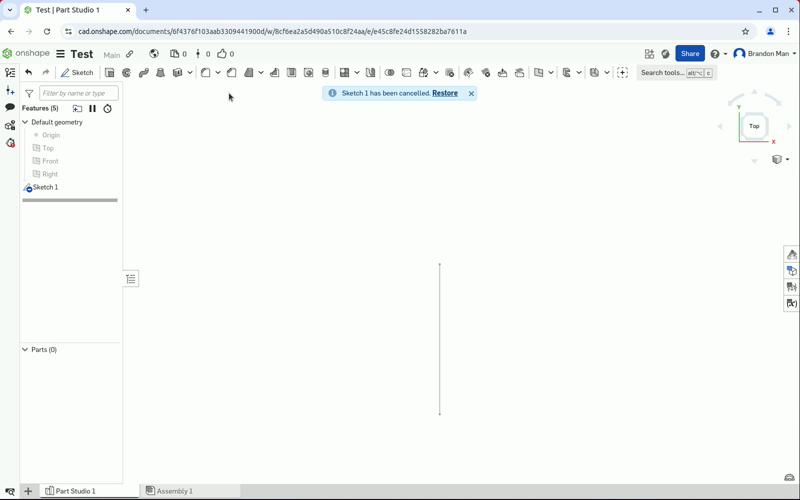
mouse_move(73, 352)
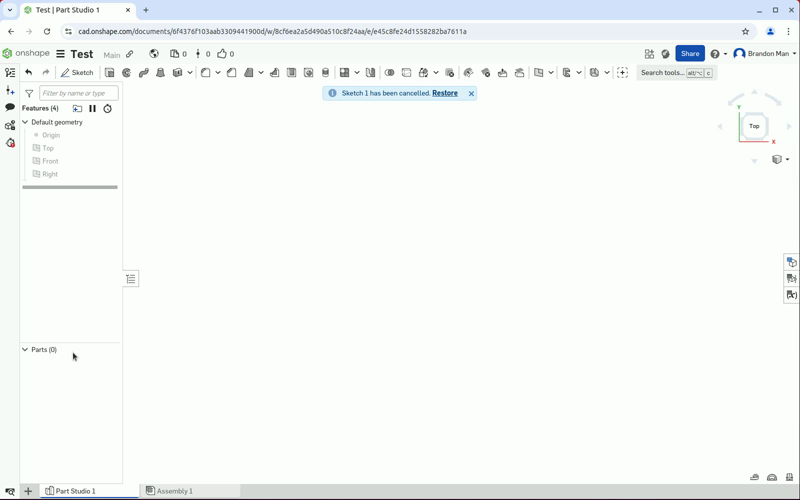
key(y)
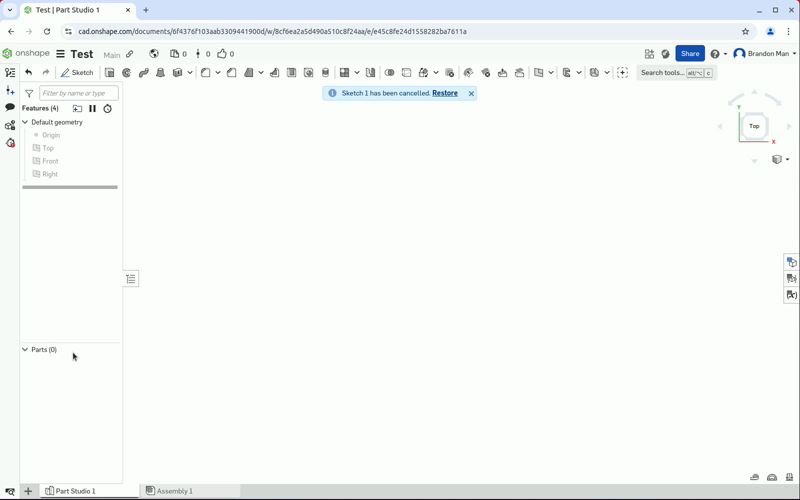
key(shift+p)
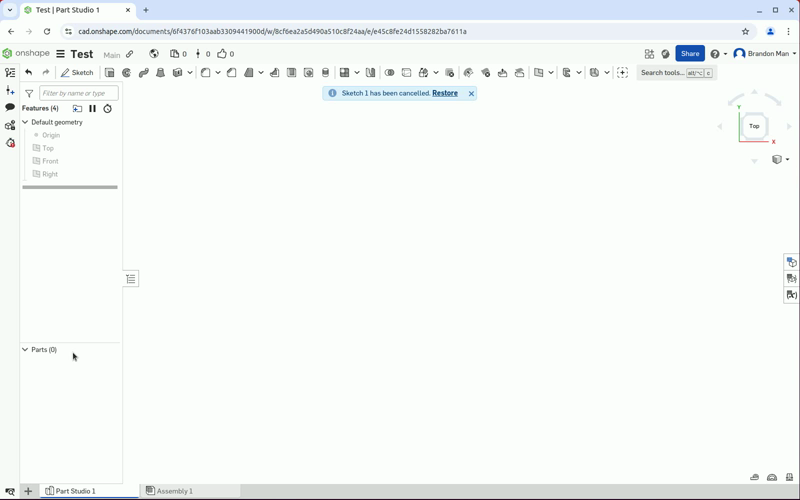
key(space)
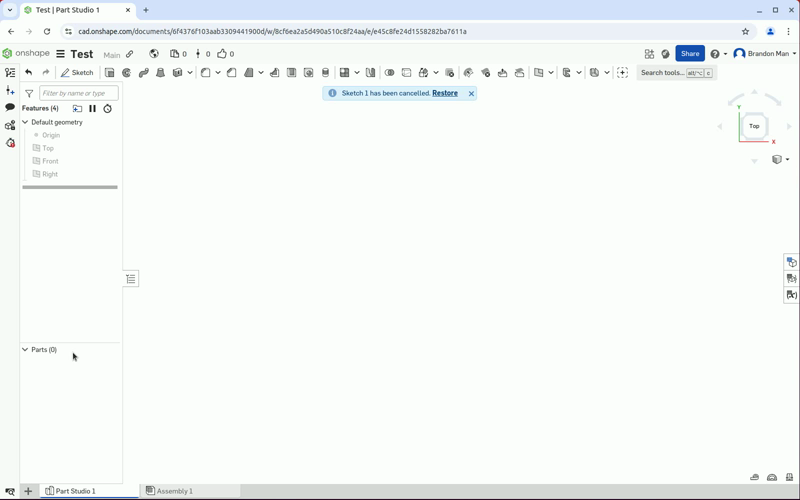
key_down(shift)
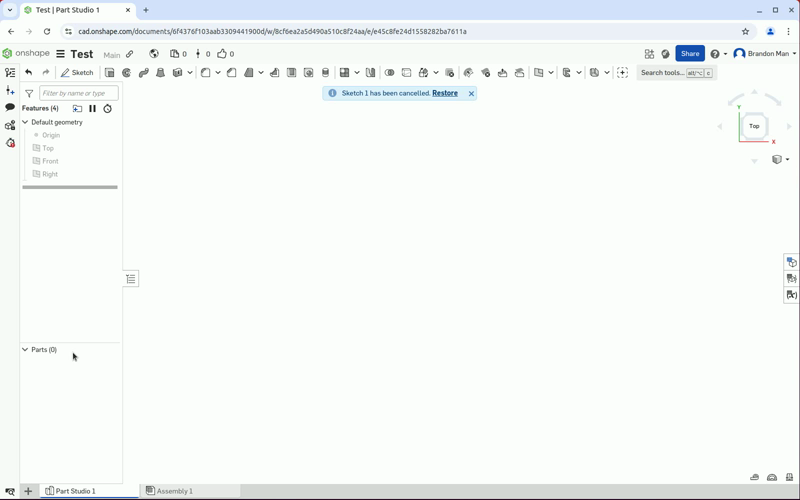
key(up)
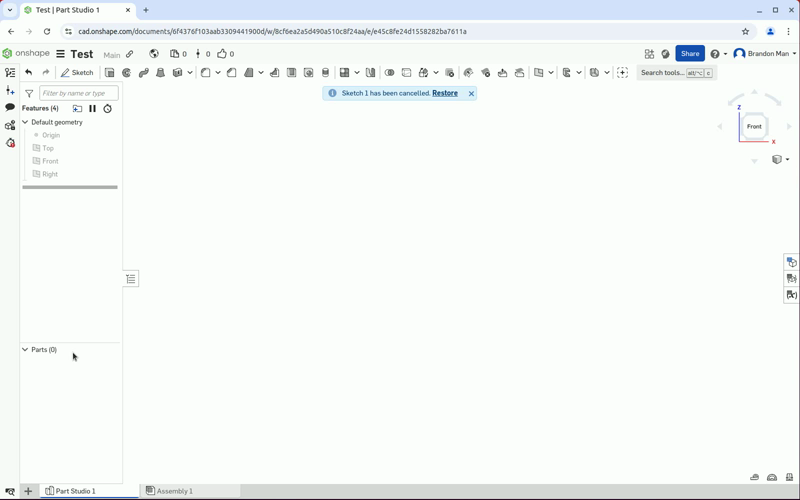
key_up(shift)
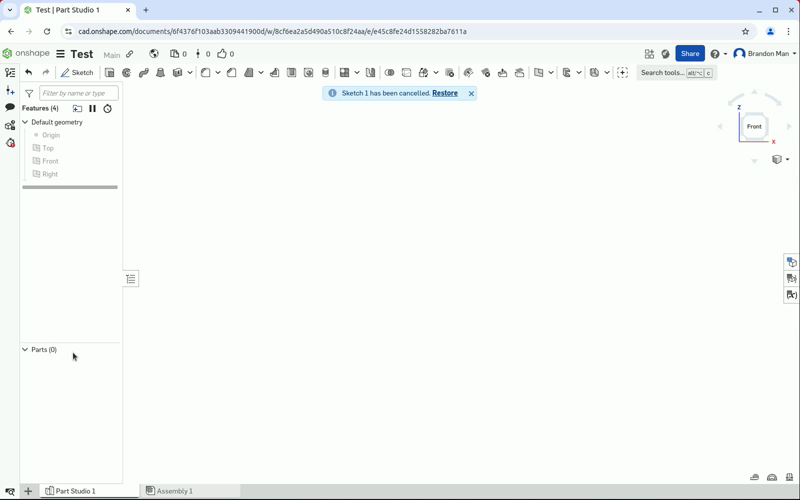
mouse_move(73, 352)
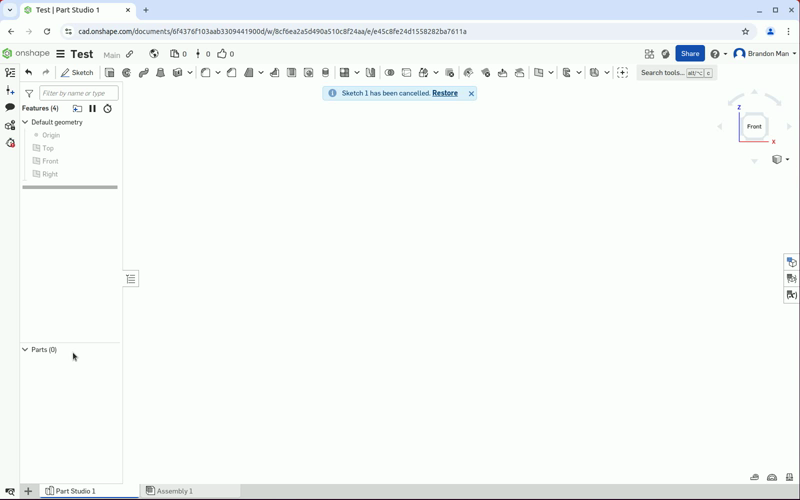
key(shift+y)
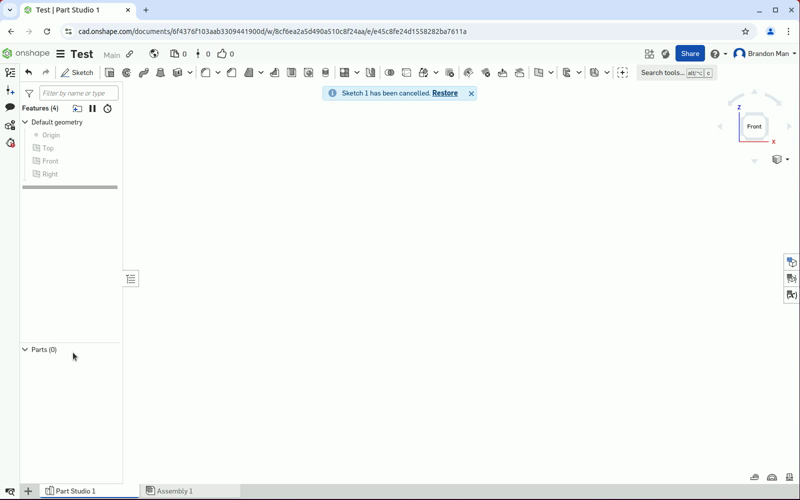
key(shift+s)
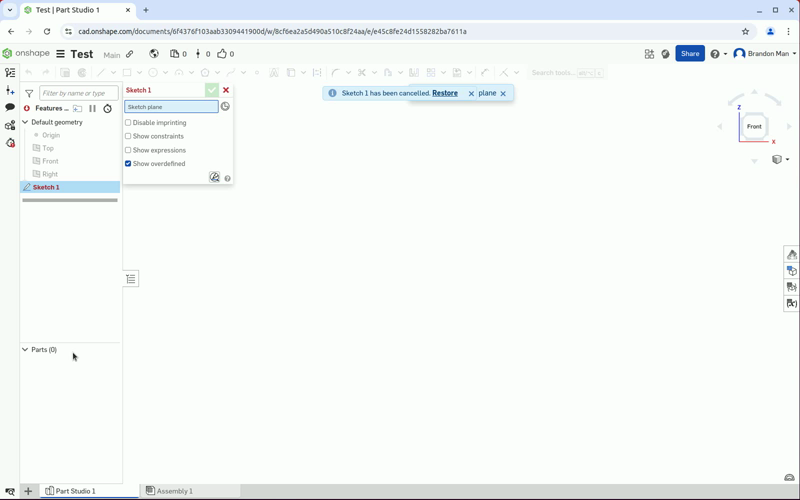
mouse_move(73, 163)
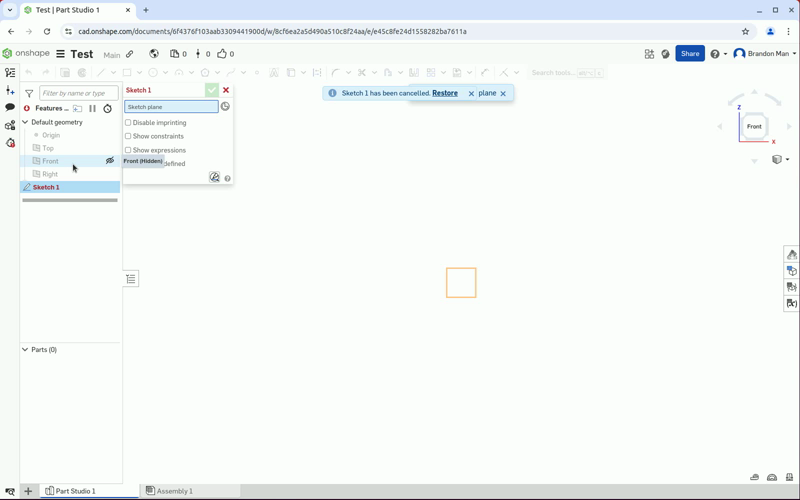
click(73, 163)
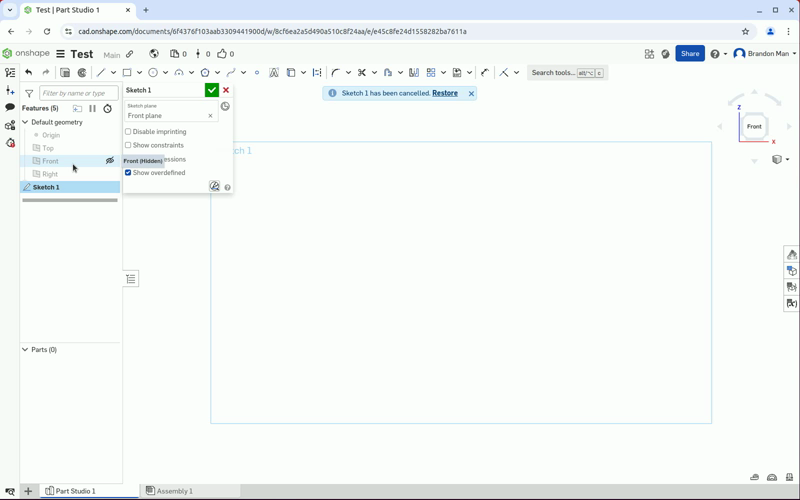
mouse_move(73, 352)
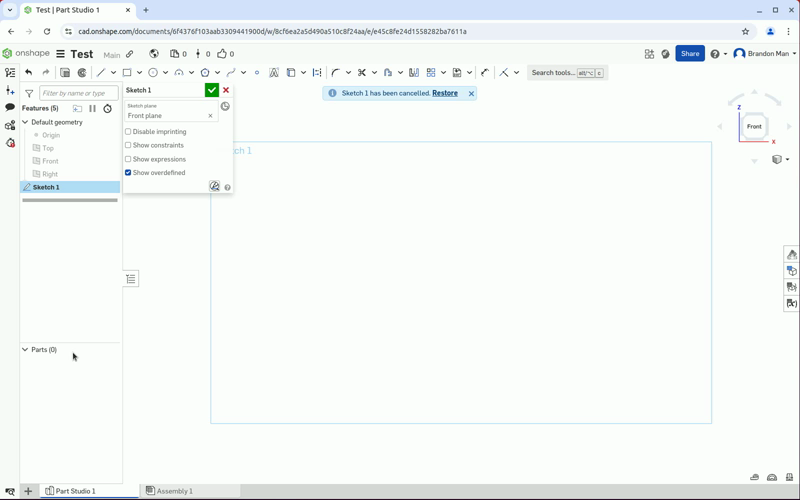
key(y)
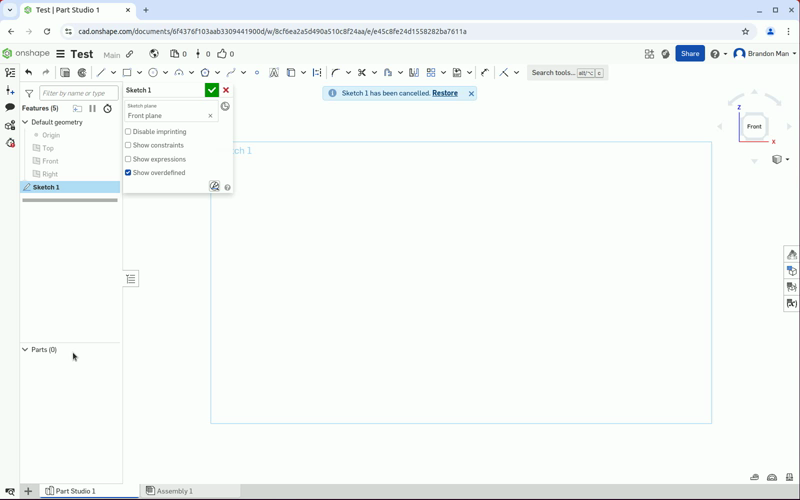
key(l)
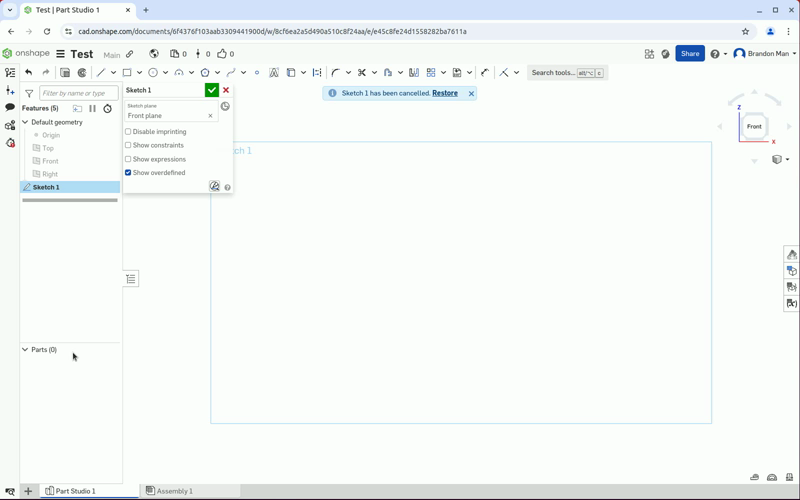
key_down(shift)
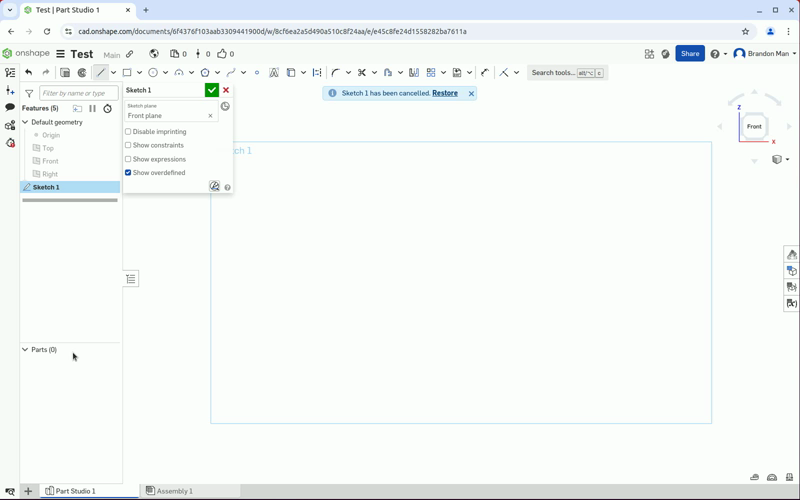
mouse_move(460, 282)
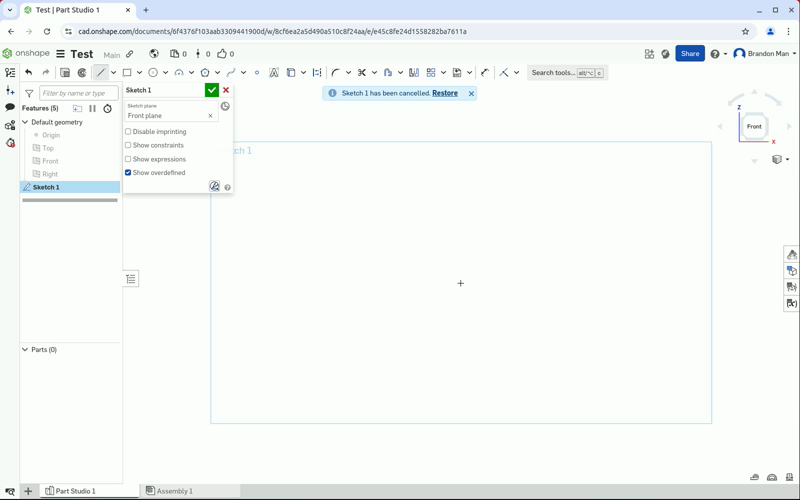
click(460, 282)
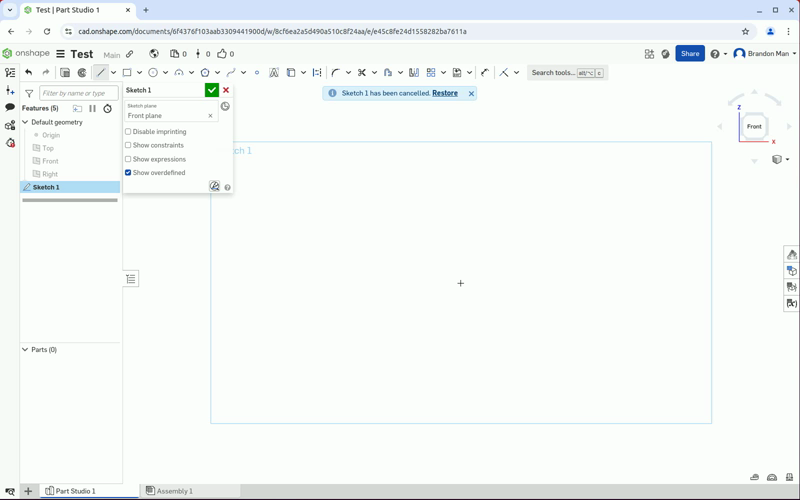
key_up(shift)
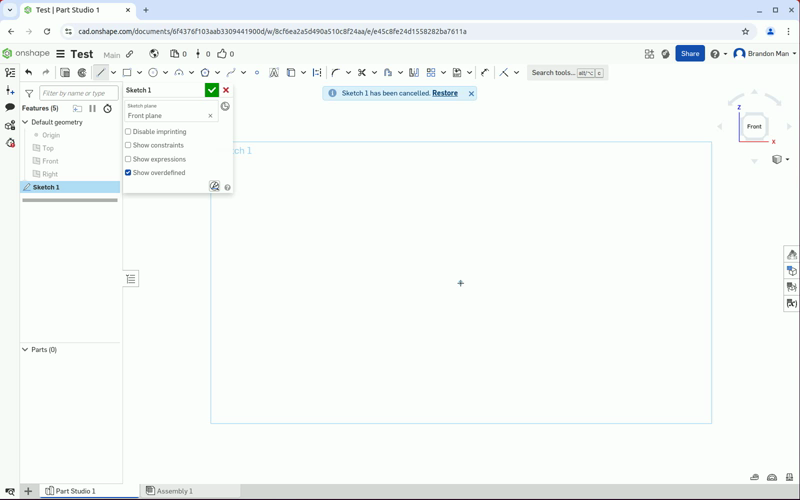
key_down(shift)
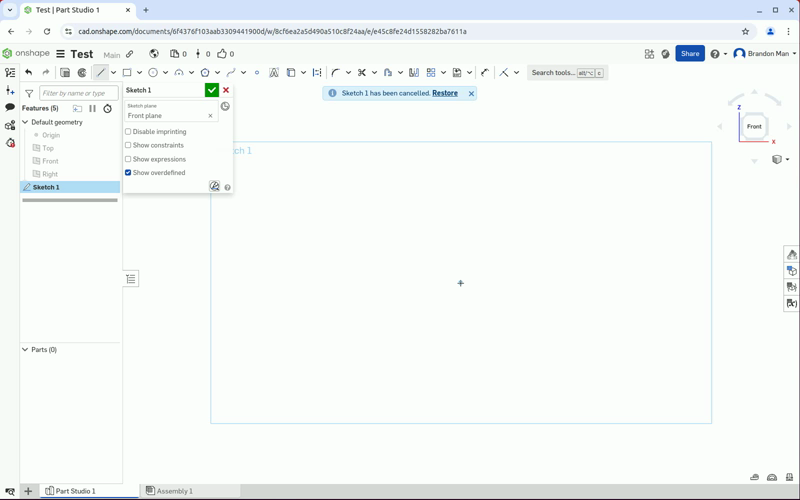
mouse_move(573, 282)
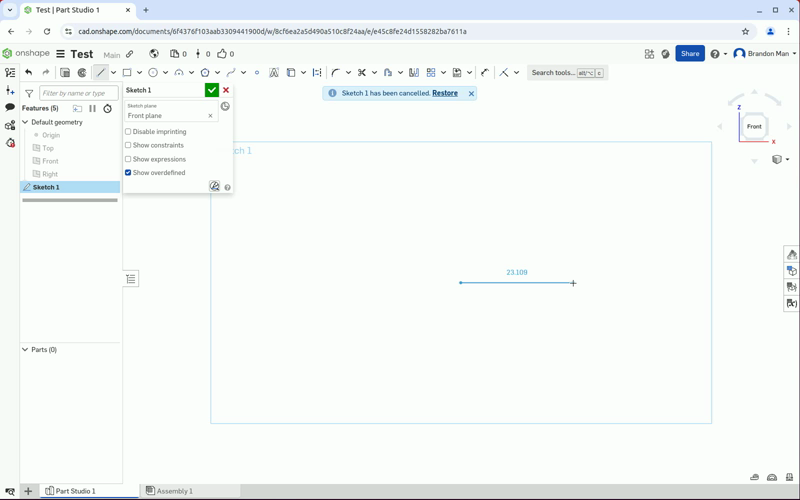
click(573, 282)
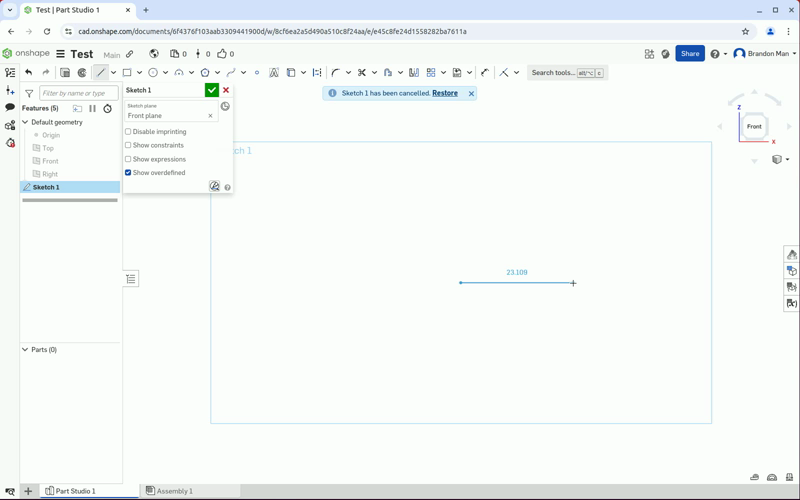
key_up(shift)
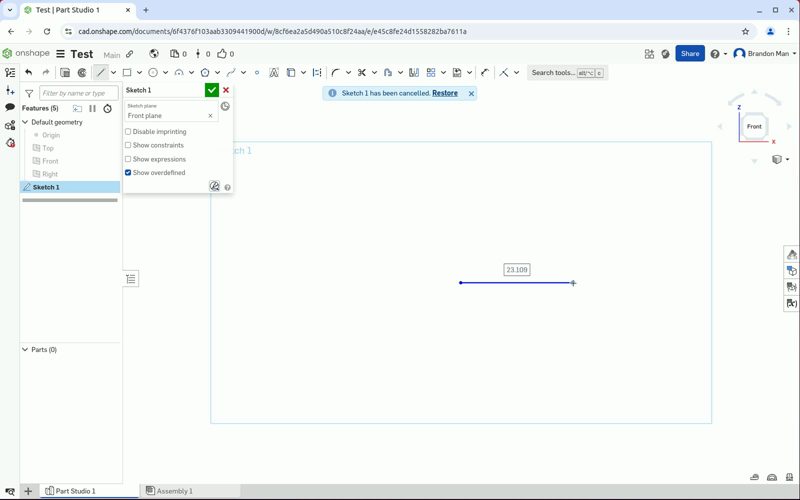
key_down(shift)
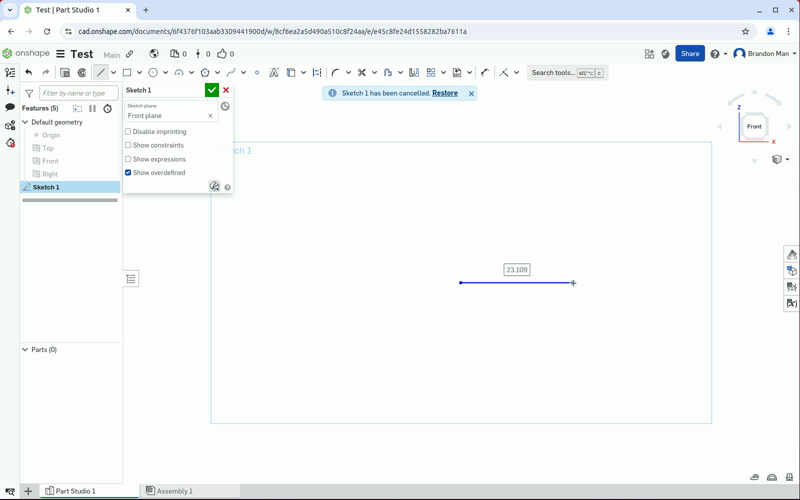
mouse_move(589, 282)
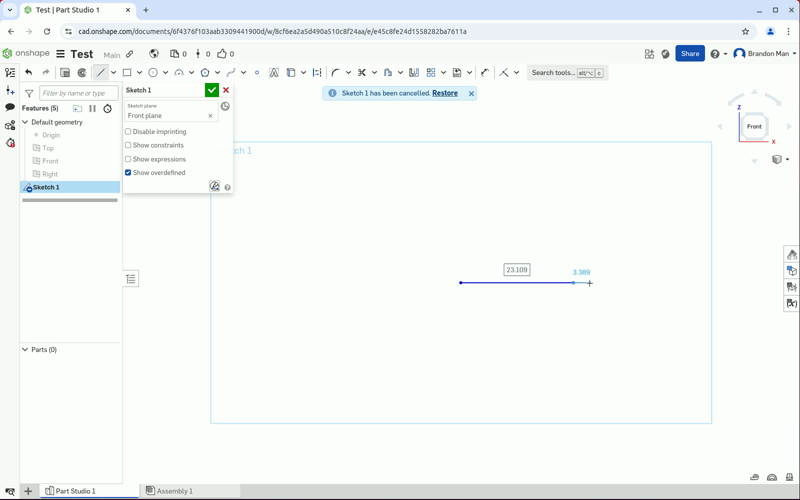
mouse_move(573, 264)
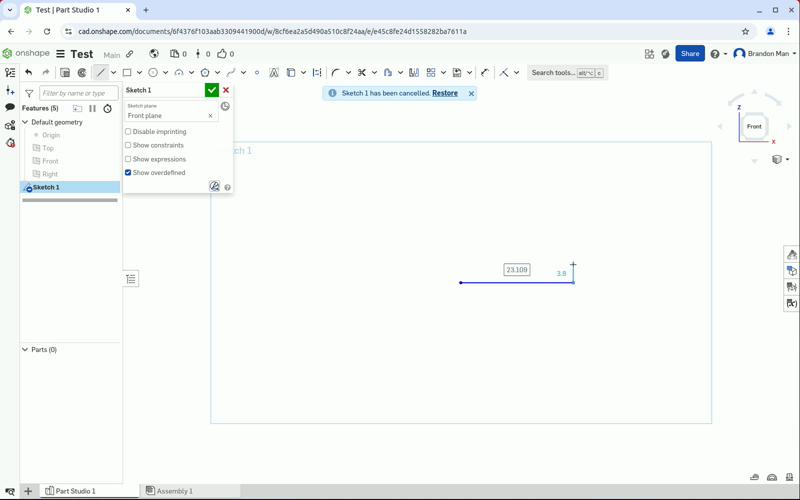
click(573, 264)
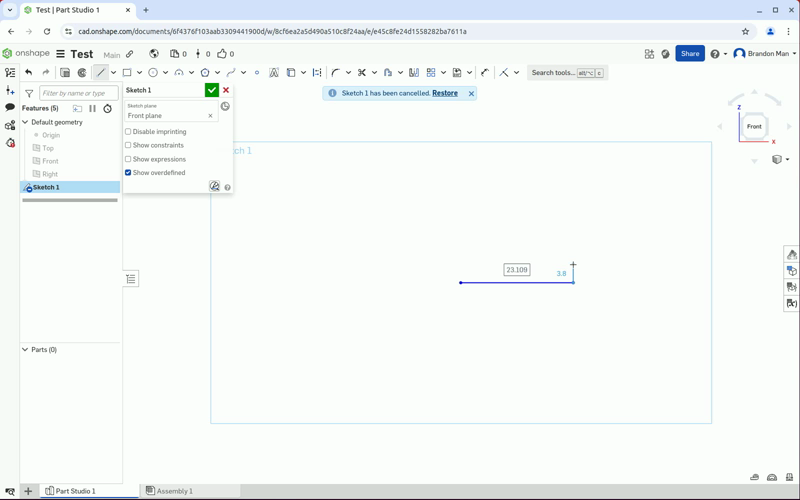
key_up(shift)
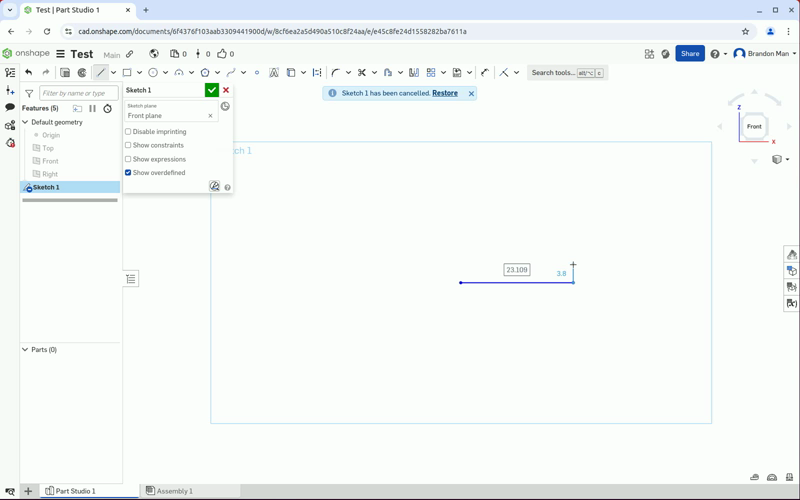
key_down(shift)
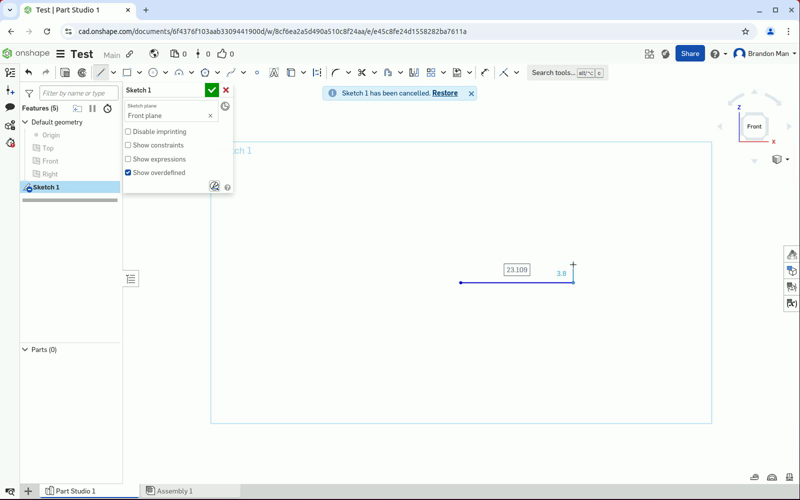
mouse_move(479, 264)
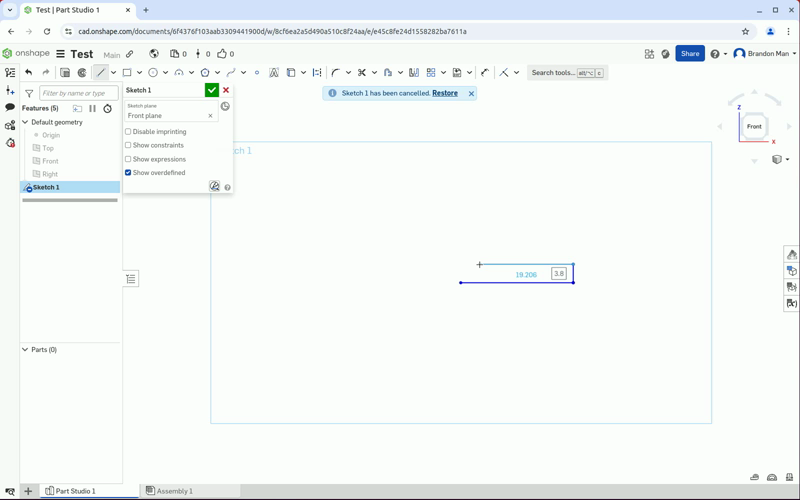
click(479, 264)
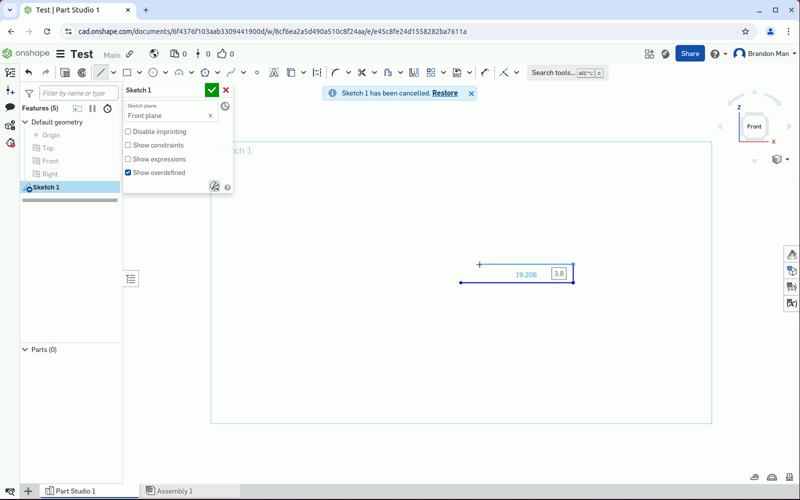
key_up(shift)
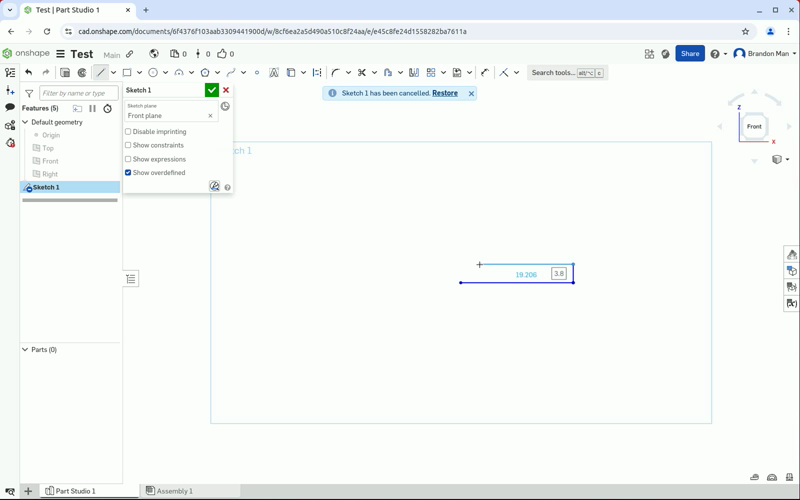
key_down(shift)
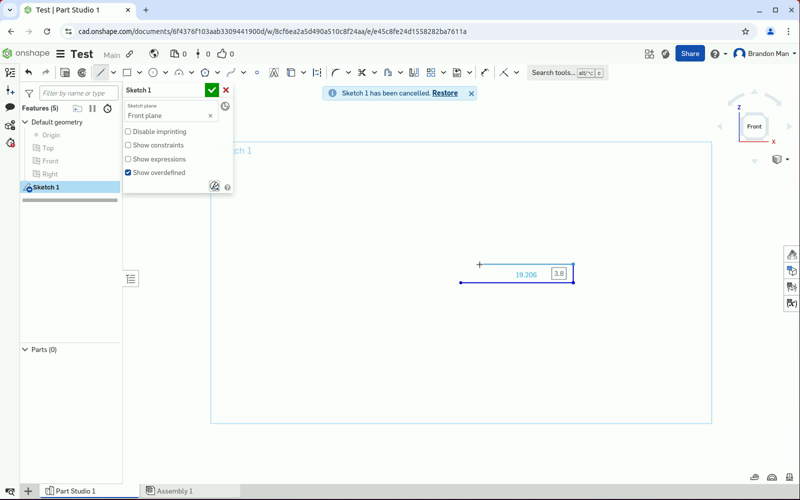
mouse_move(509, 264)
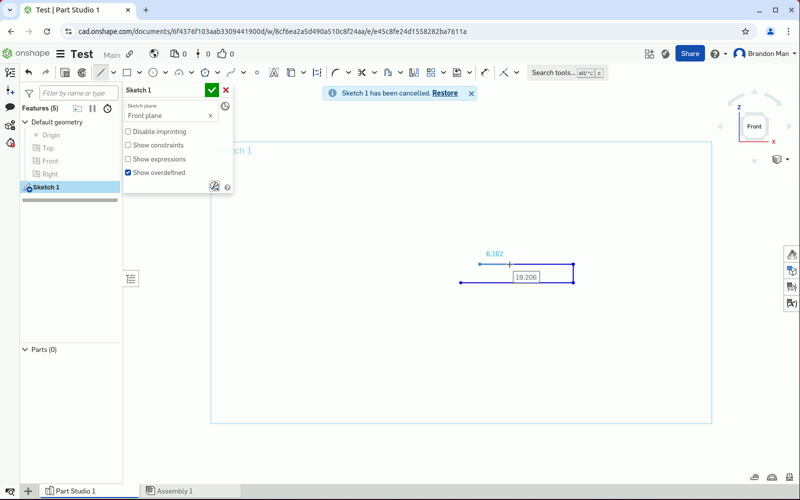
mouse_move(479, 245)
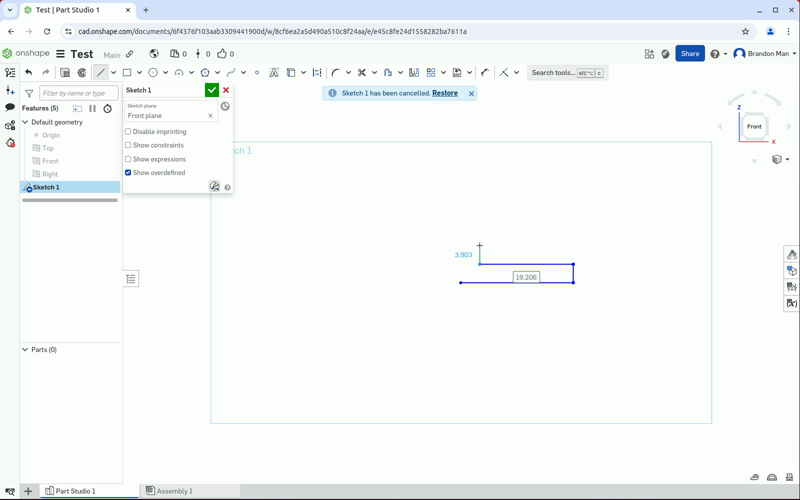
click(479, 245)
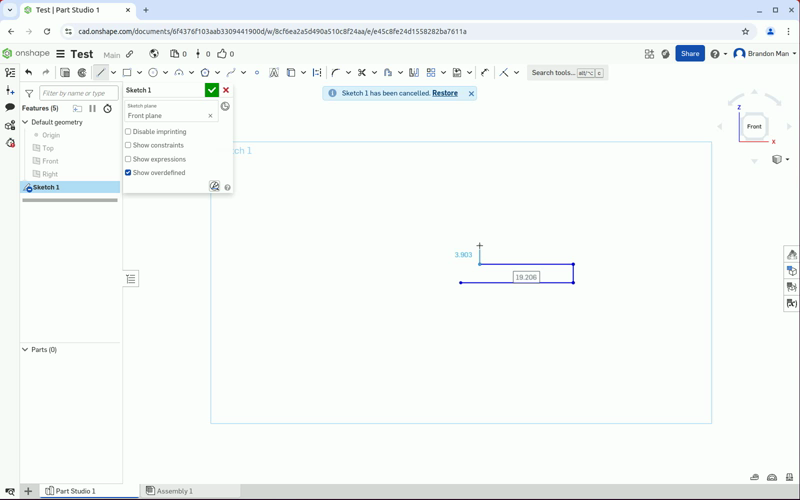
key_up(shift)
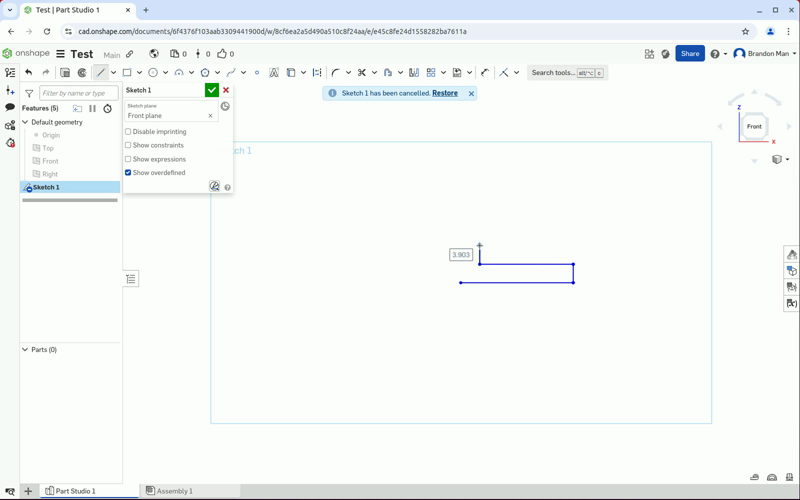
key_down(shift)
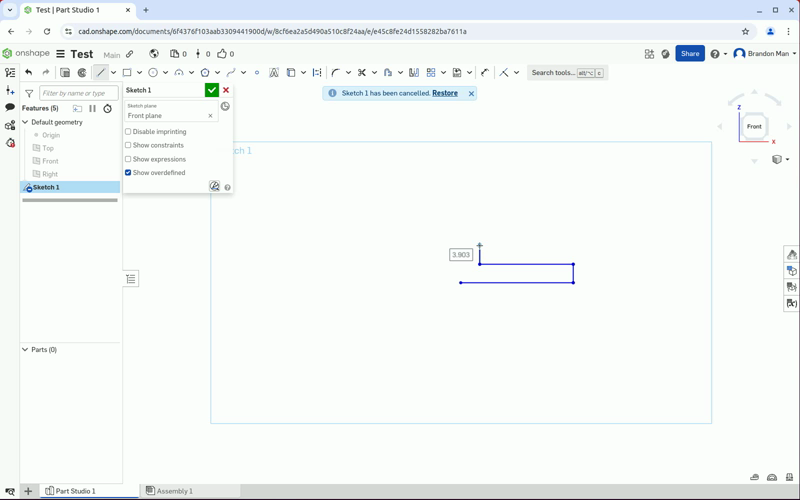
mouse_move(509, 245)
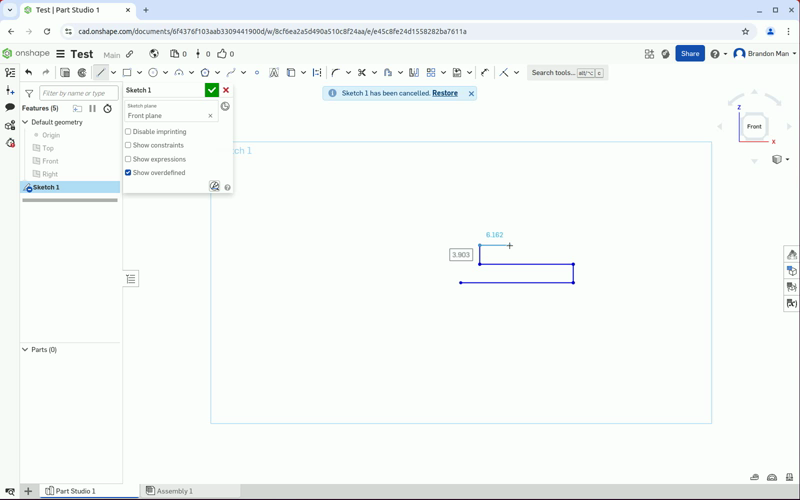
mouse_move(460, 245)
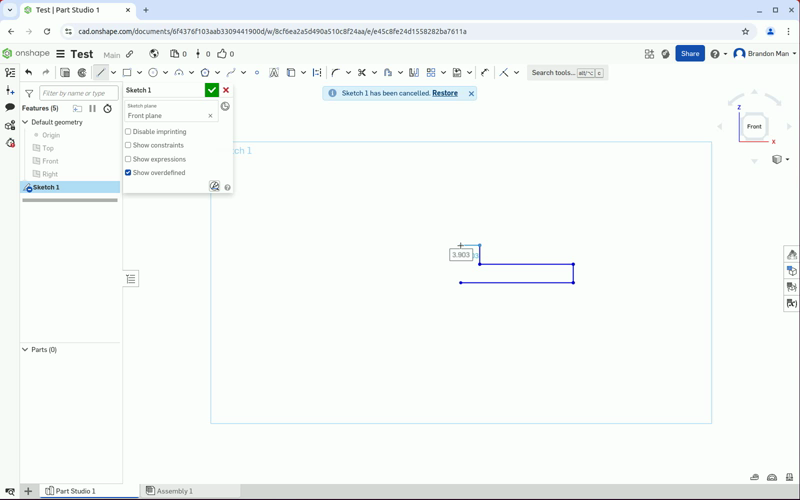
click(460, 245)
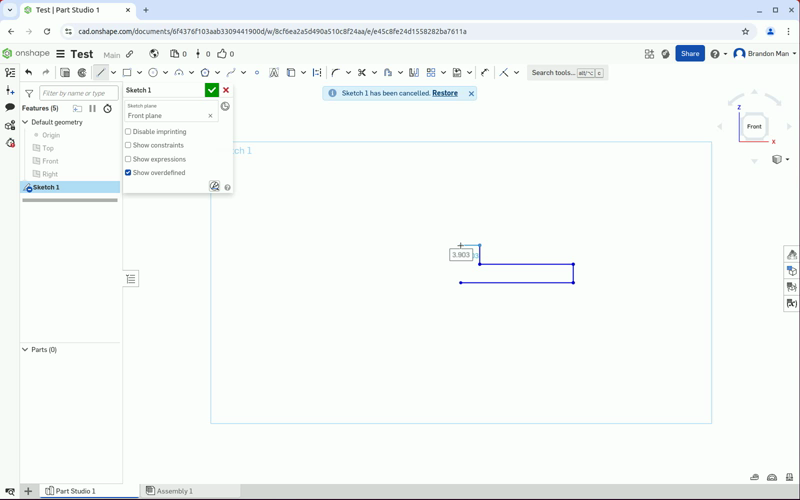
key_up(shift)
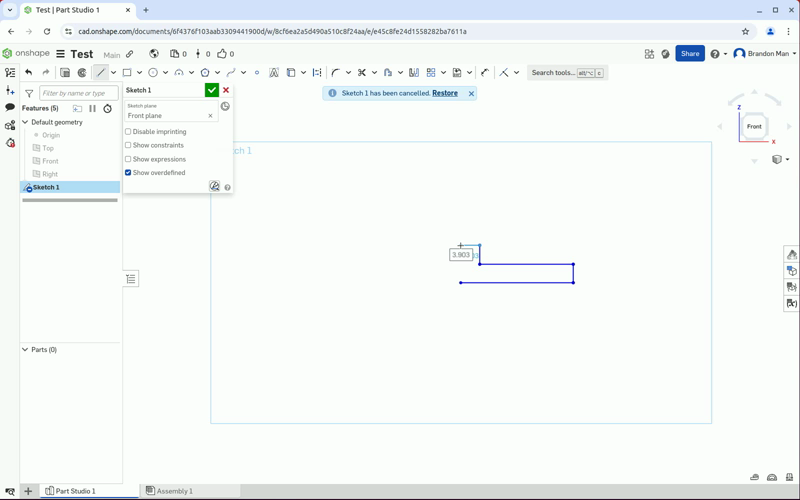
mouse_move(490, 245)
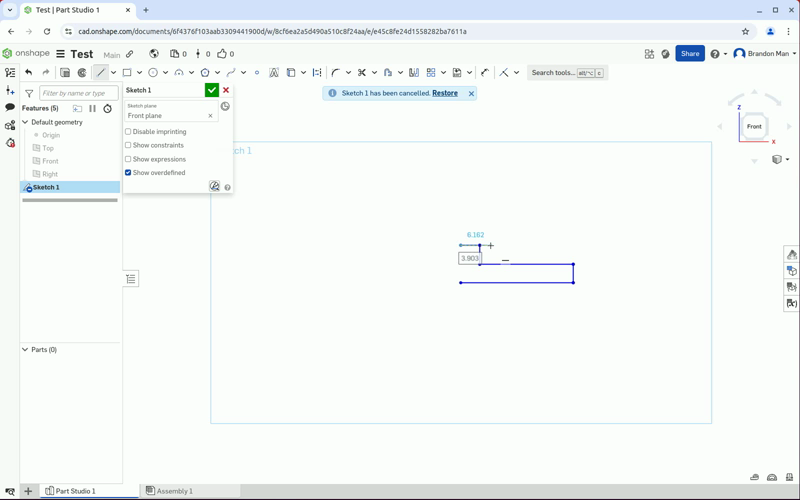
key_down(shift)
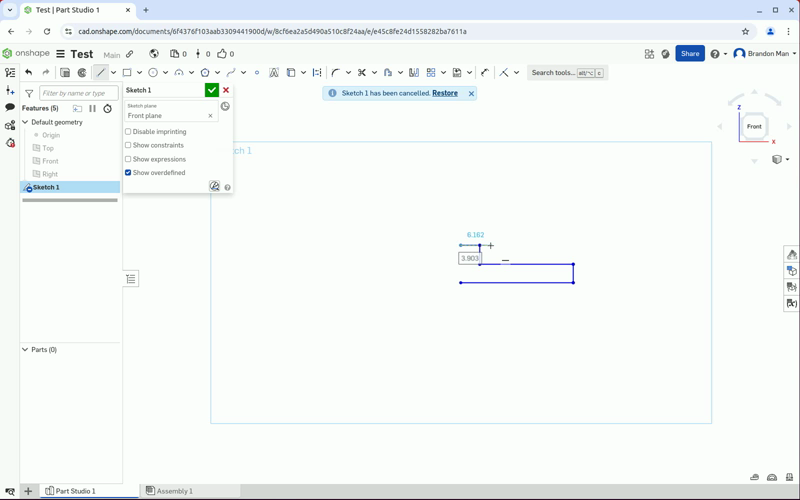
mouse_move(460, 282)
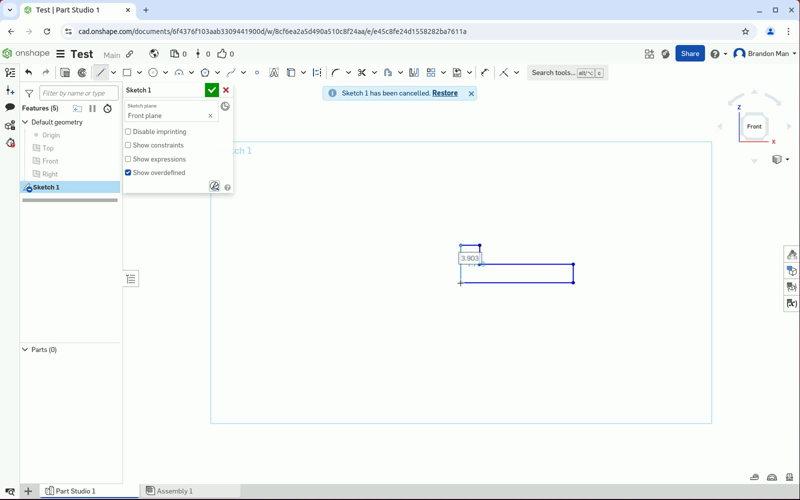
key_up(shift)
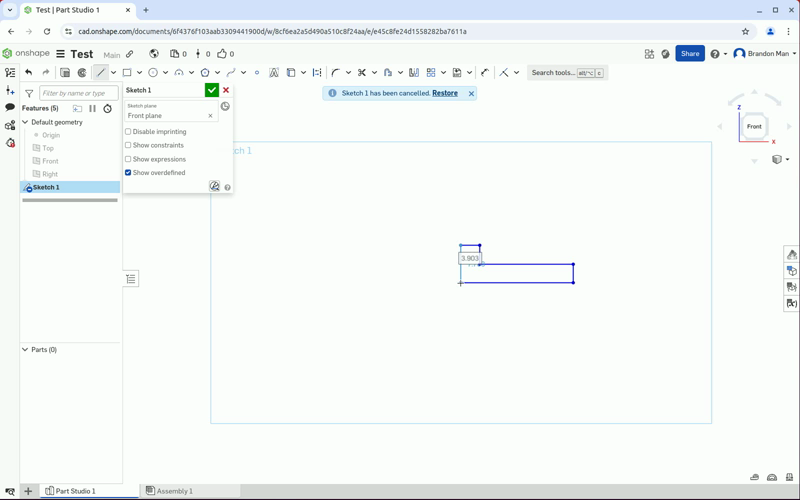
click(460, 282)
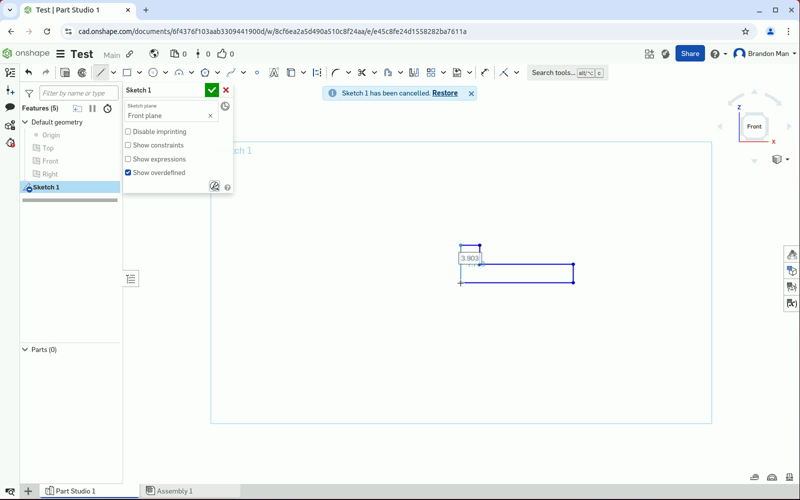
key(esc)
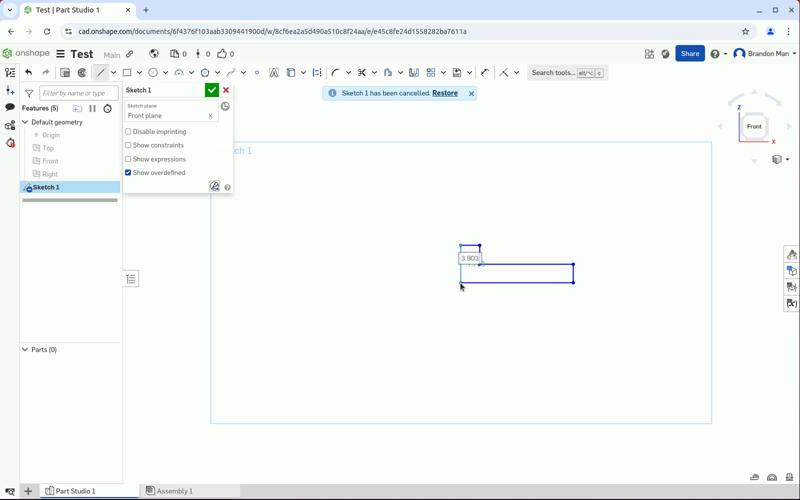
mouse_move(468, 272)
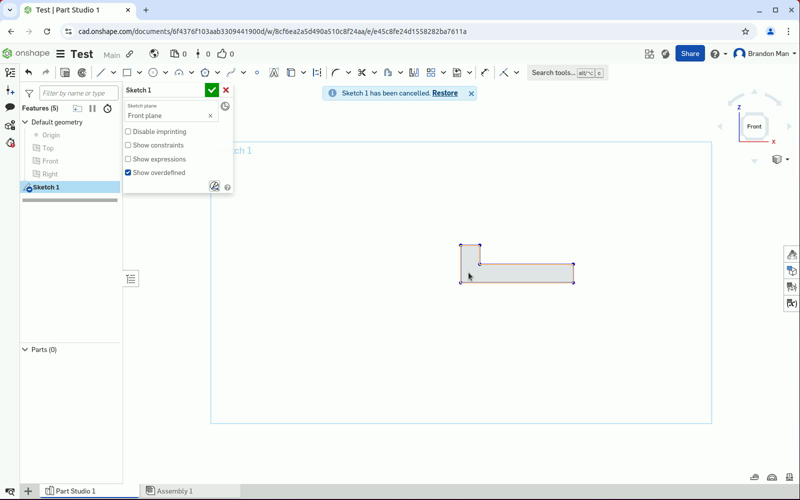
click(468, 272)
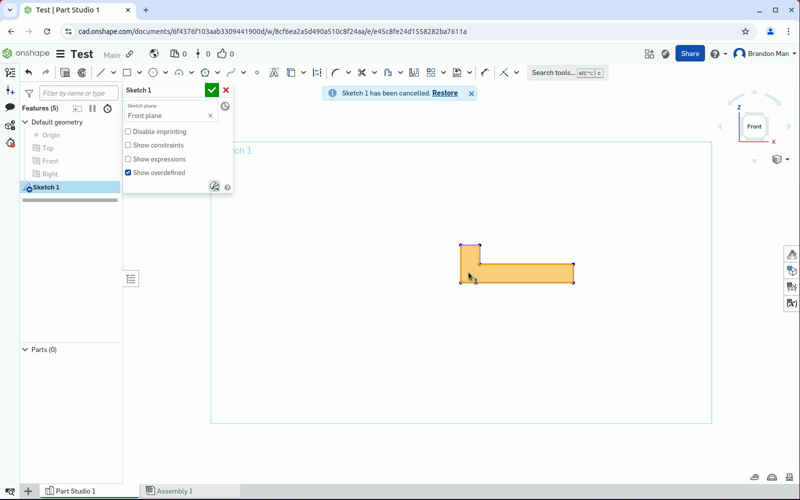
mouse_move(73, 352)
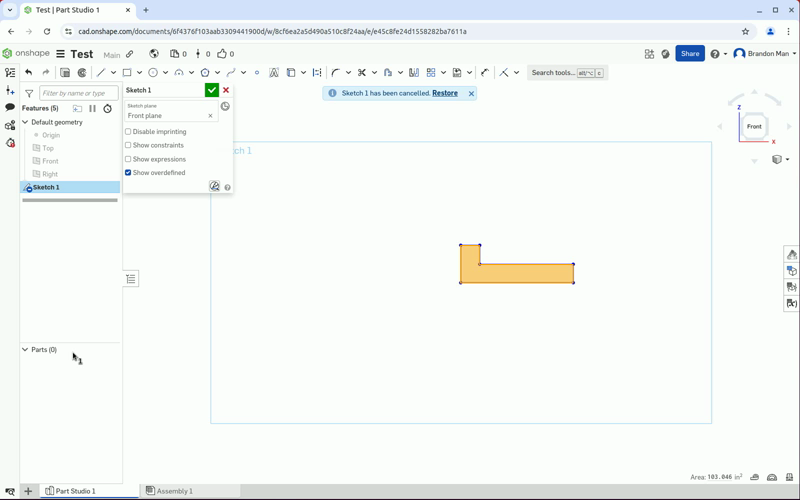
key(shift+y)
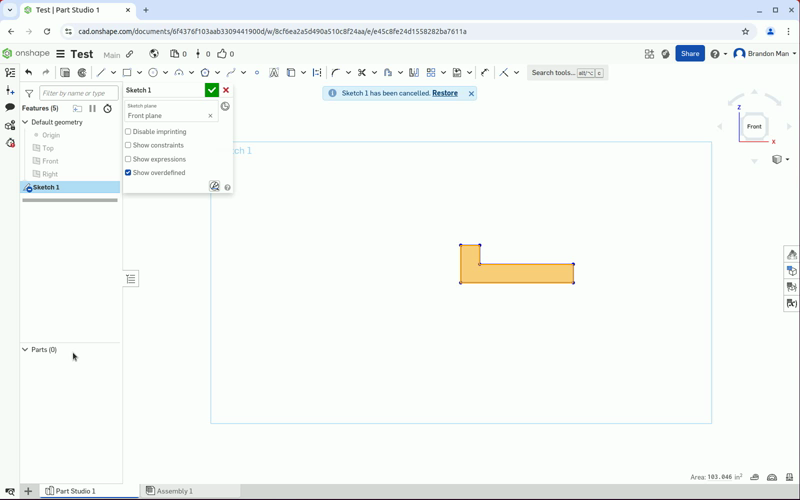
key(shift+e)
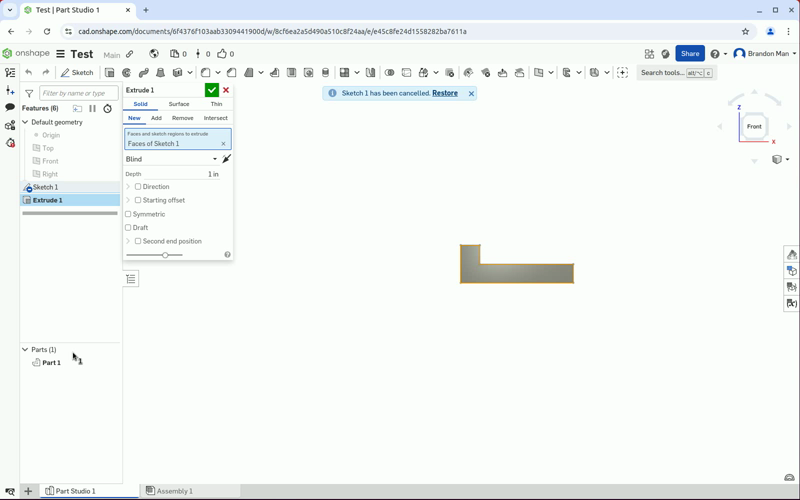
mouse_move(143, 106)
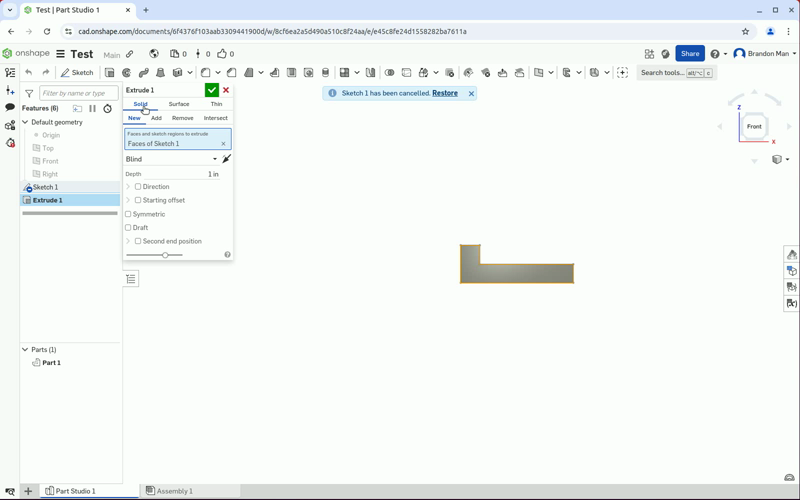
click(143, 106)
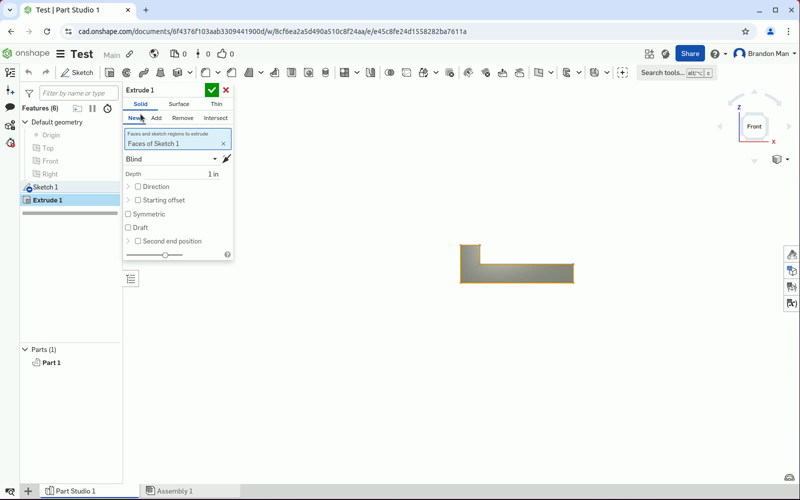
mouse_move(137, 120)
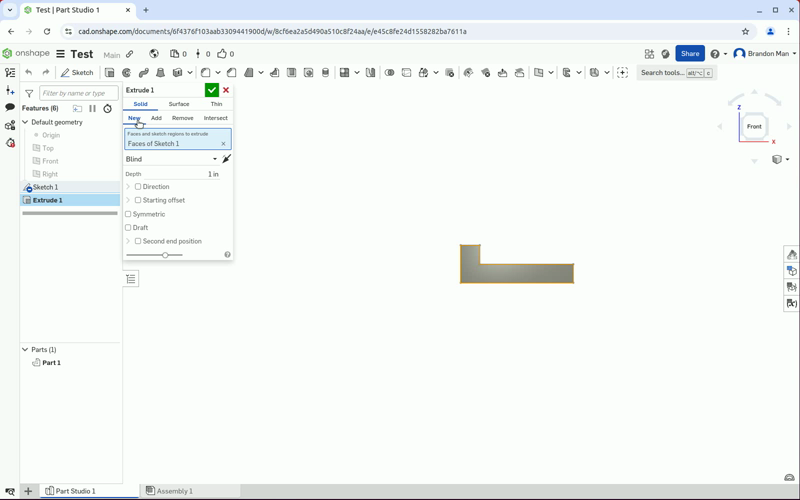
click(137, 120)
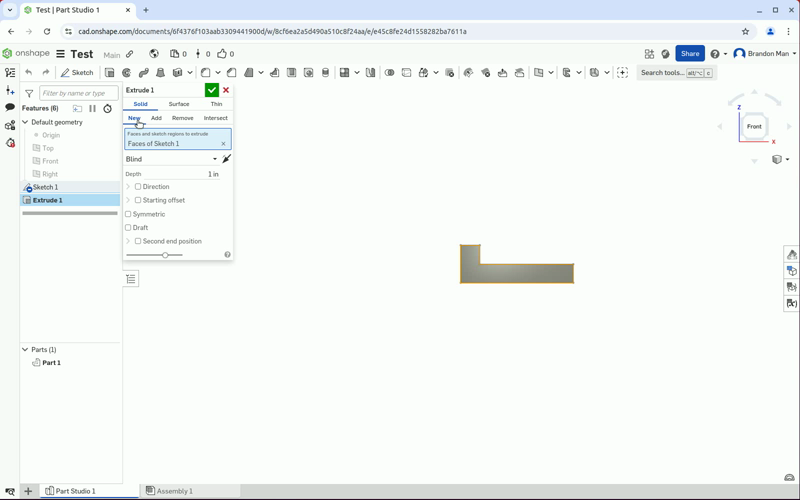
key(tab, 4)
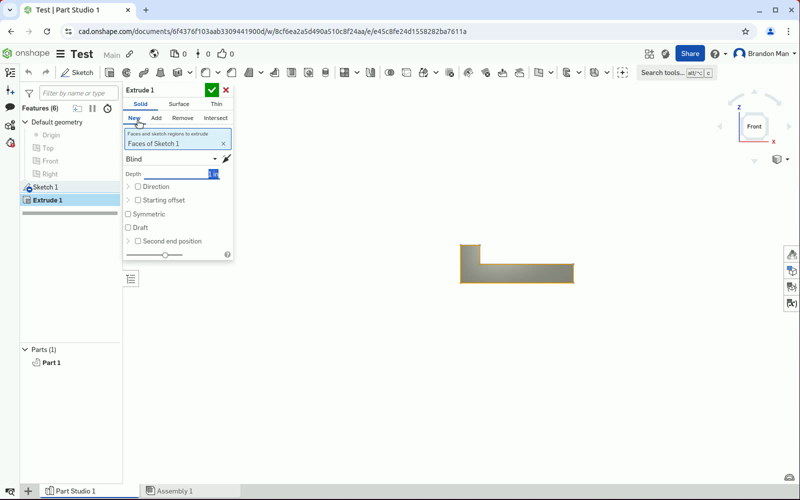
text(11.554)
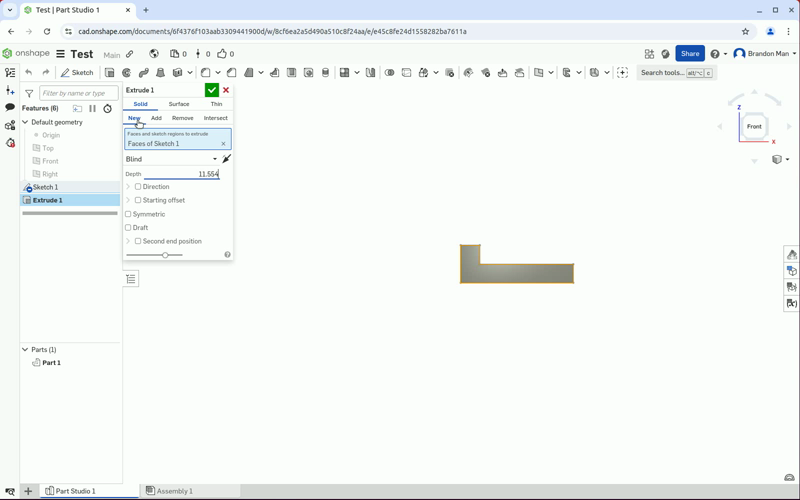
key(enter)
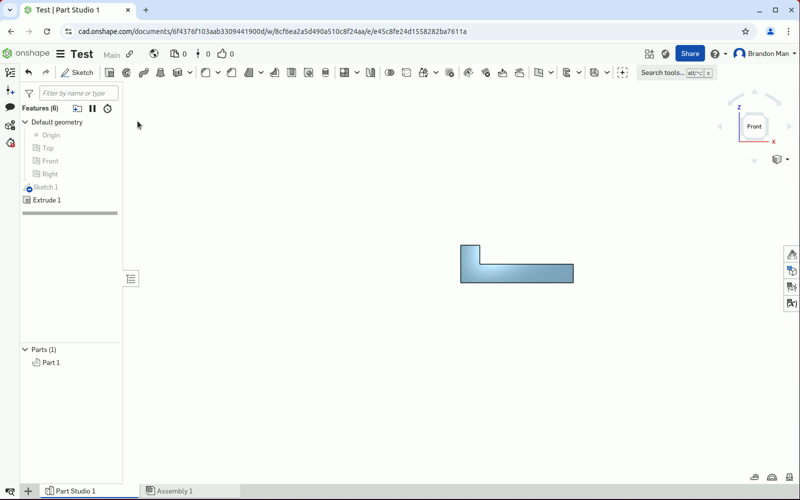
key(shift+h)
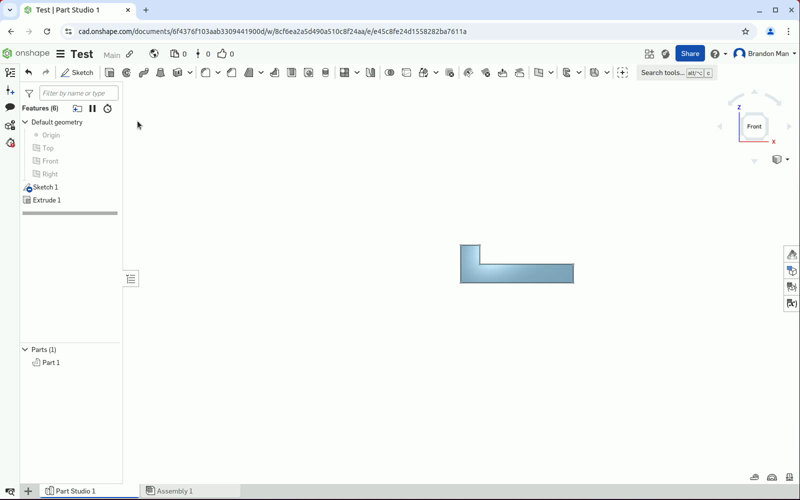
key(shift+h)
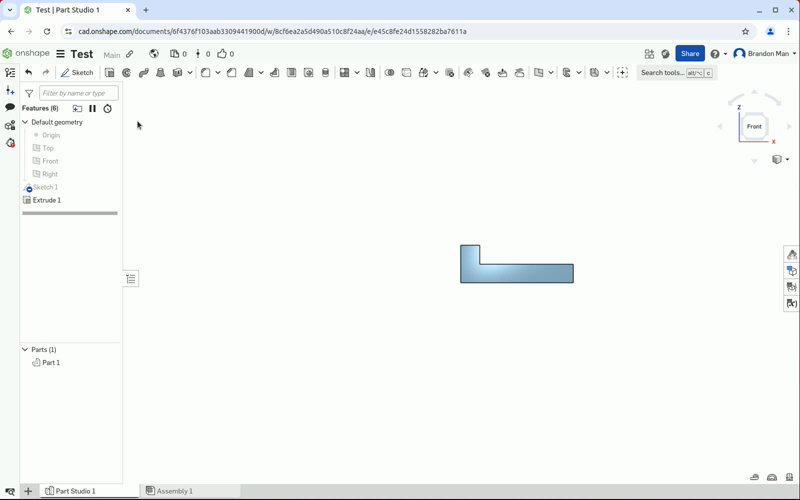
mouse_move(73, 189)
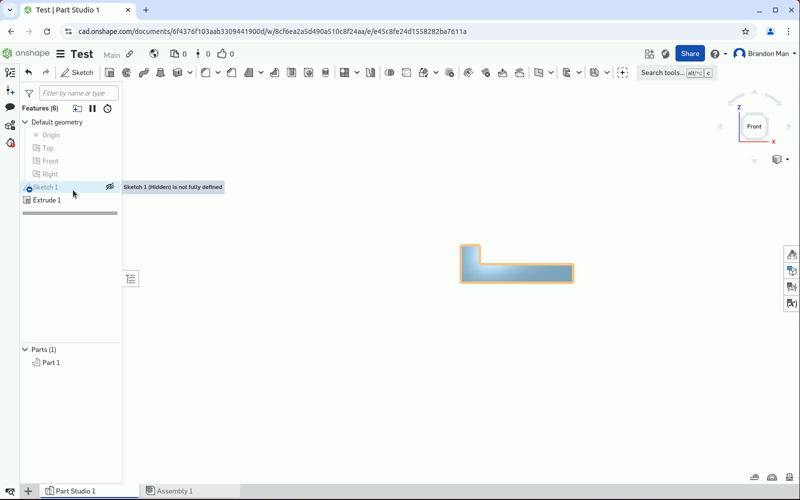
click(73, 189)
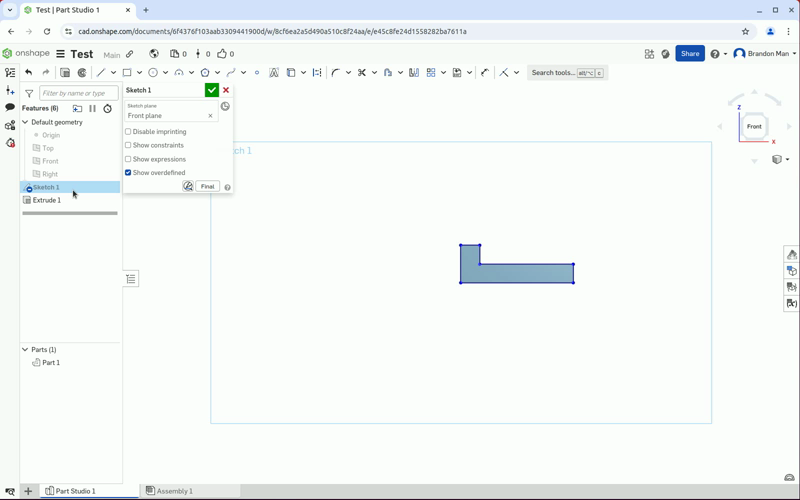
mouse_move(229, 92)
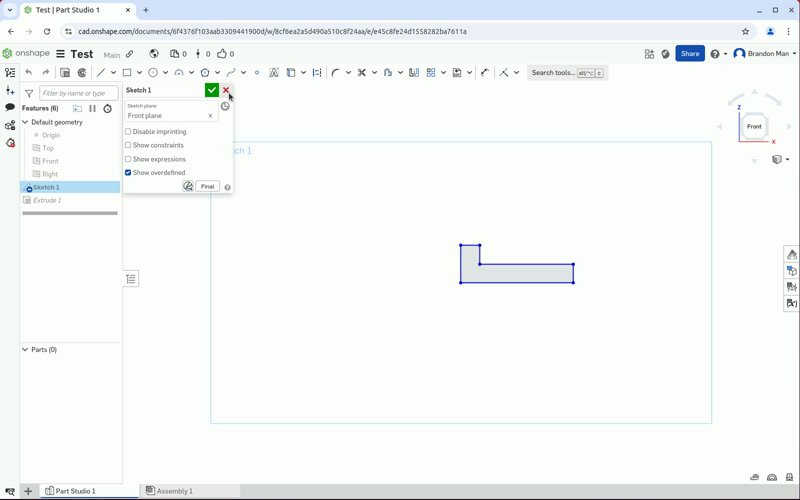
click(229, 92)
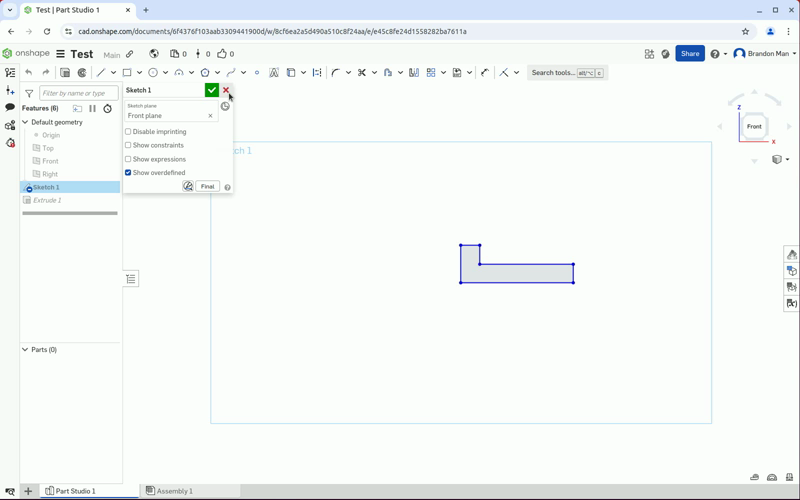
key(shift+s)
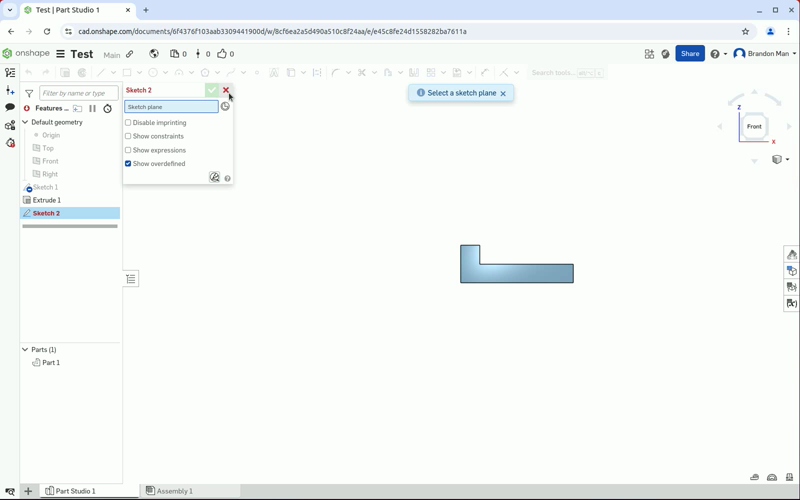
mouse_move(73, 163)
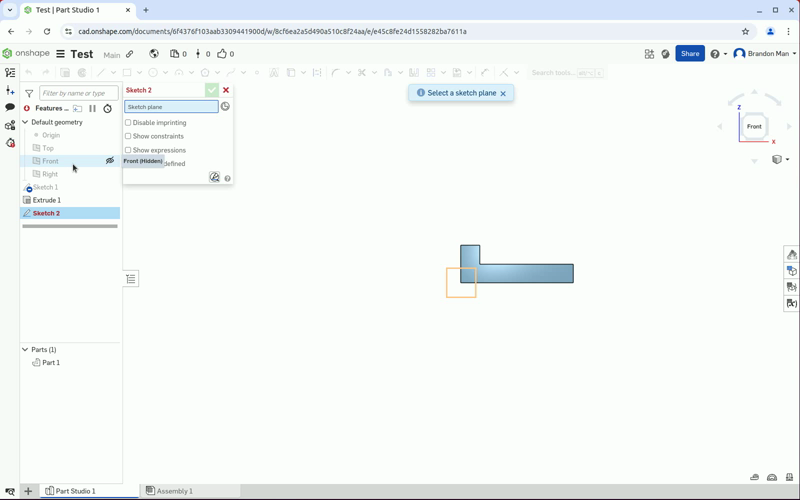
click(73, 163)
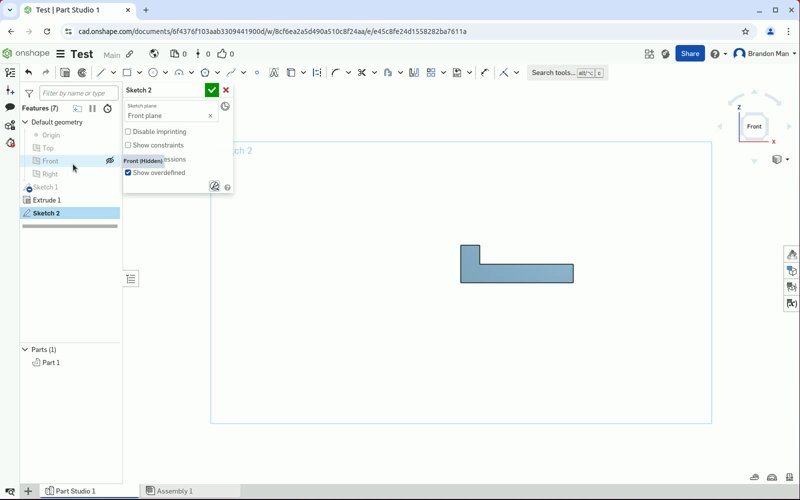
mouse_move(73, 352)
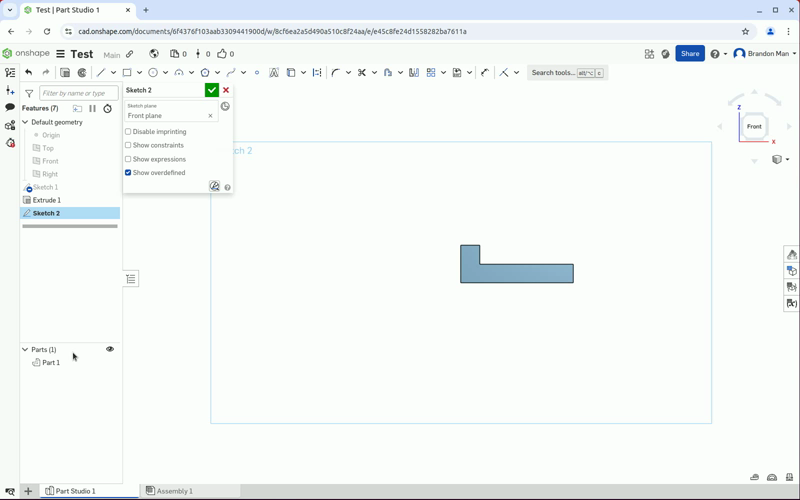
key(y)
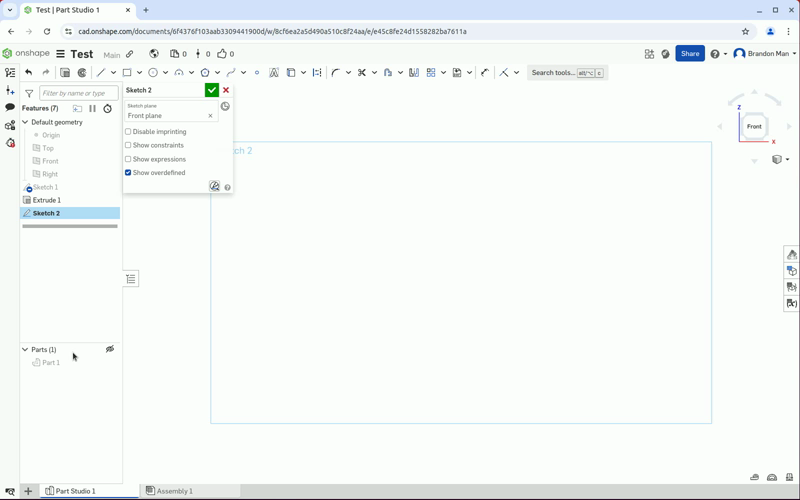
key(l)
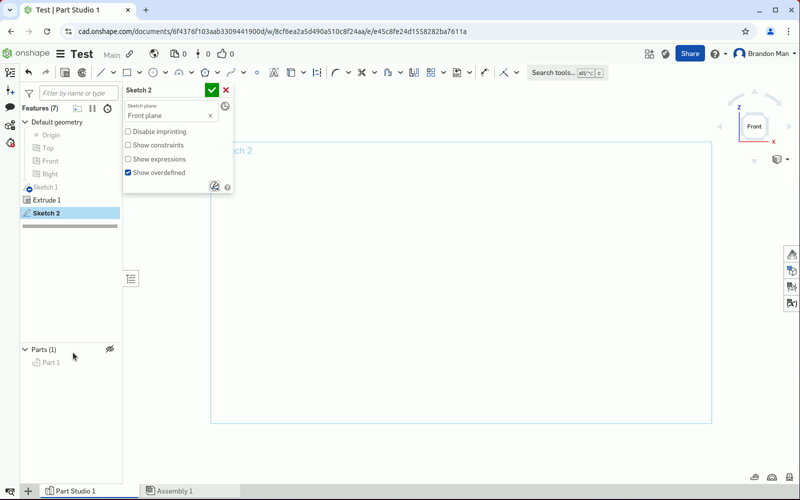
key_down(shift)
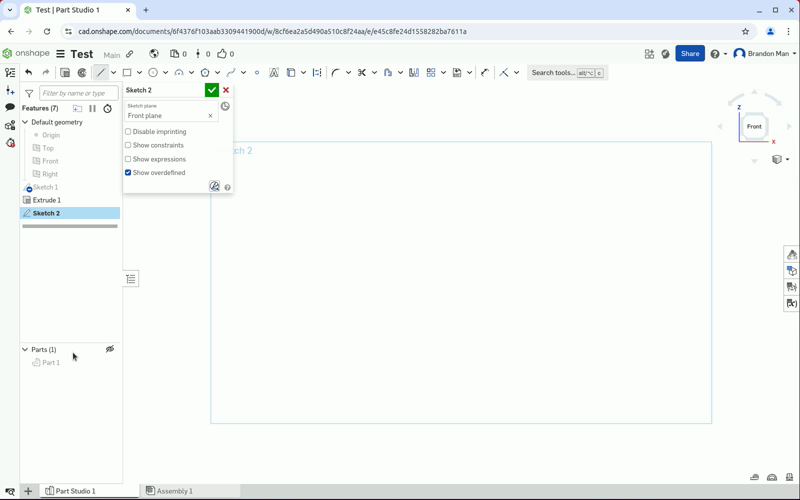
mouse_move(479, 264)
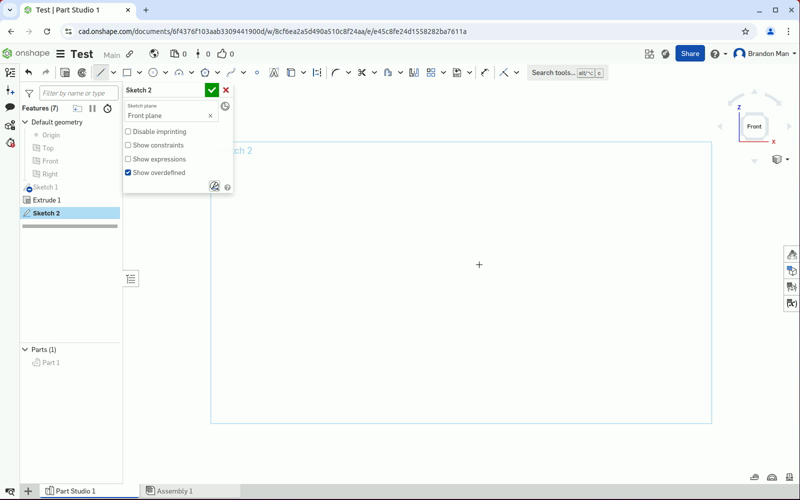
click(479, 264)
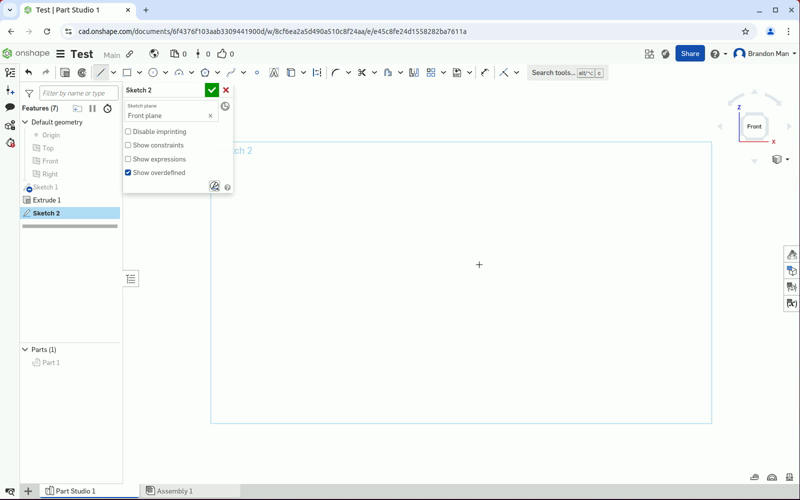
key_up(shift)
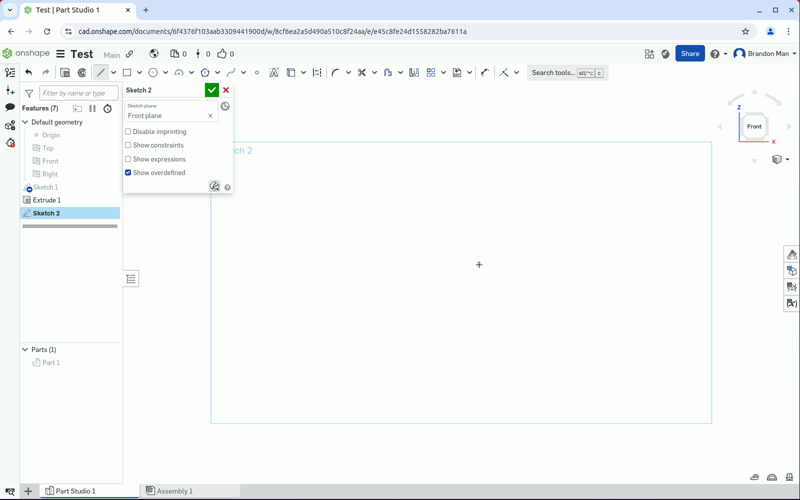
key_down(shift)
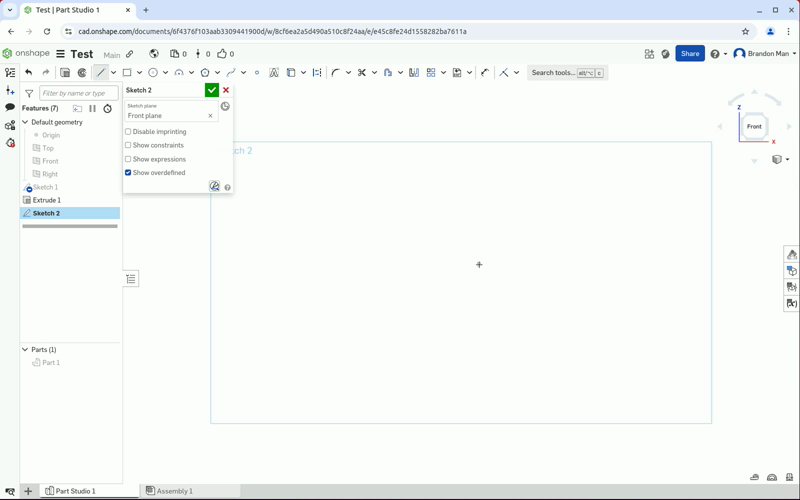
mouse_move(573, 264)
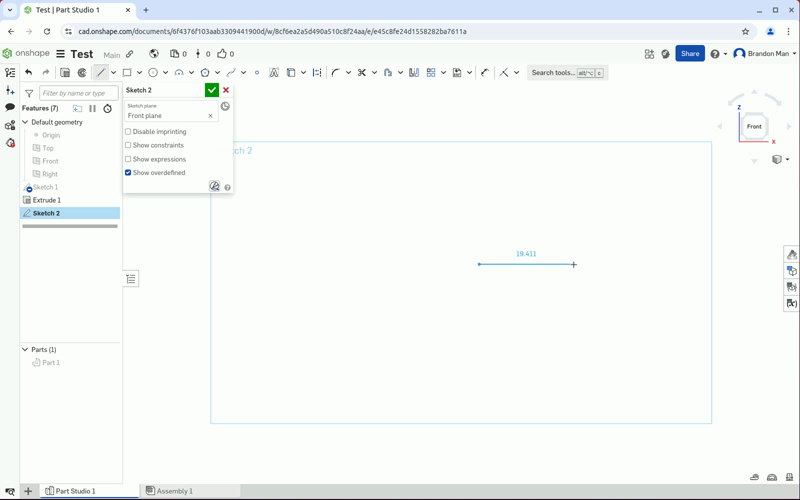
click(573, 264)
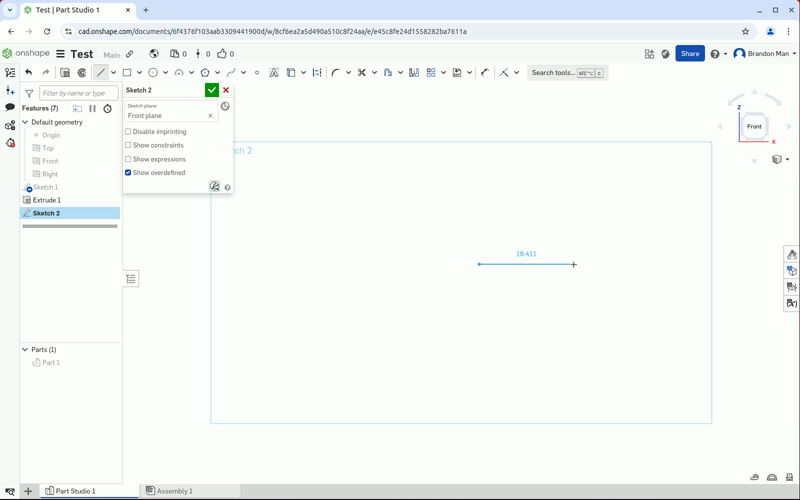
key_up(shift)
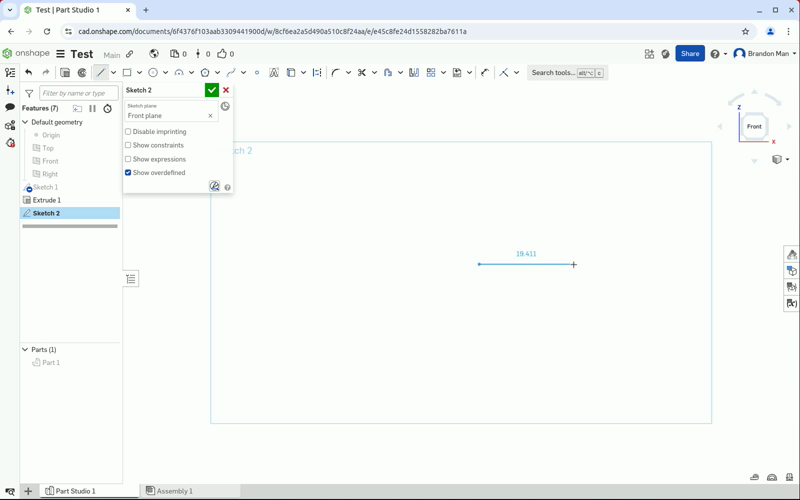
key_down(shift)
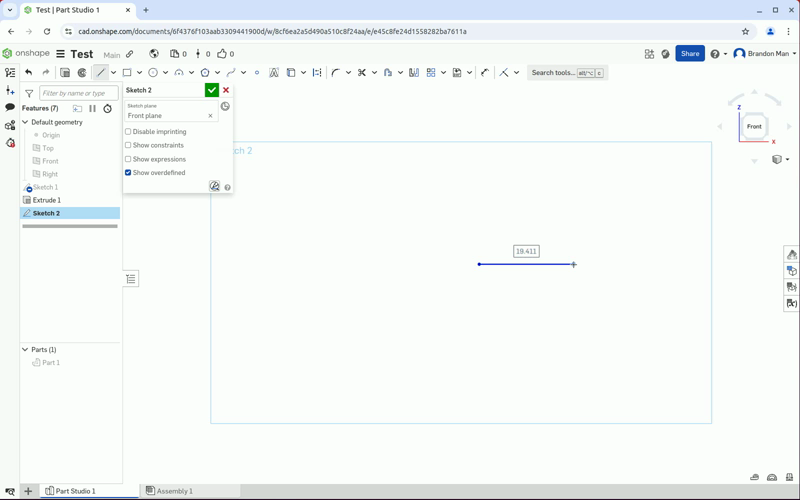
mouse_move(589, 264)
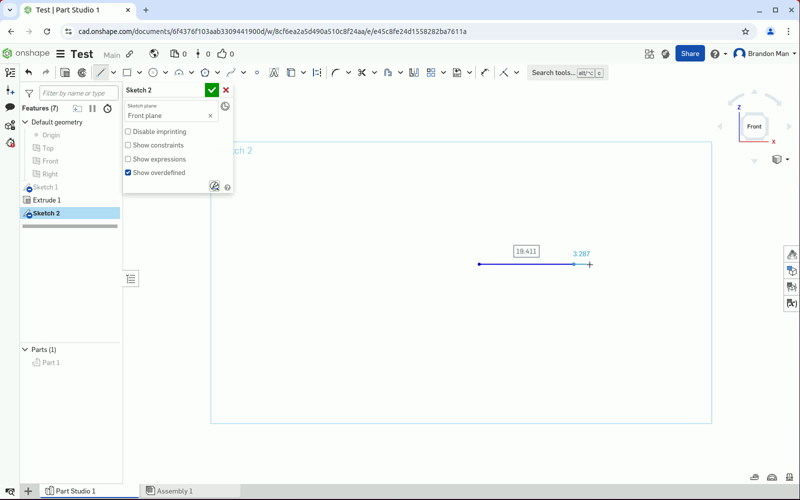
mouse_move(573, 245)
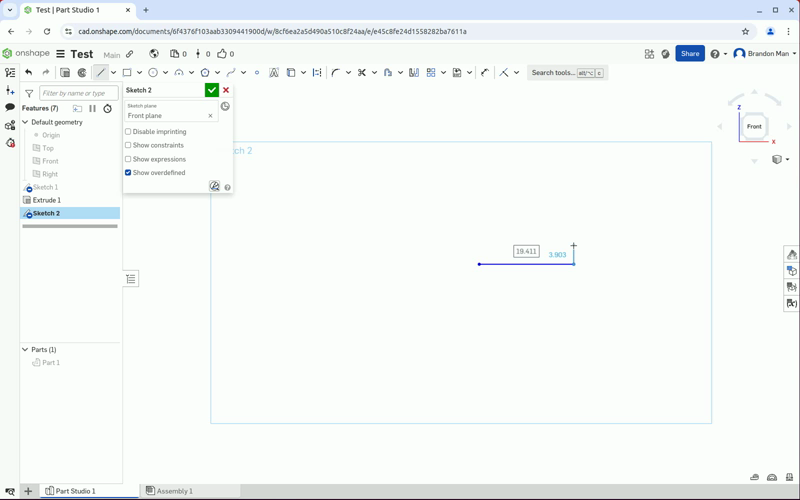
click(573, 245)
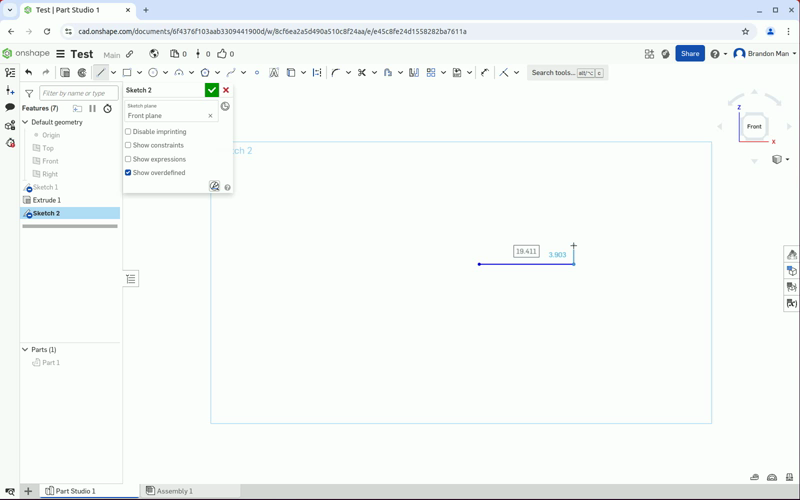
key_up(shift)
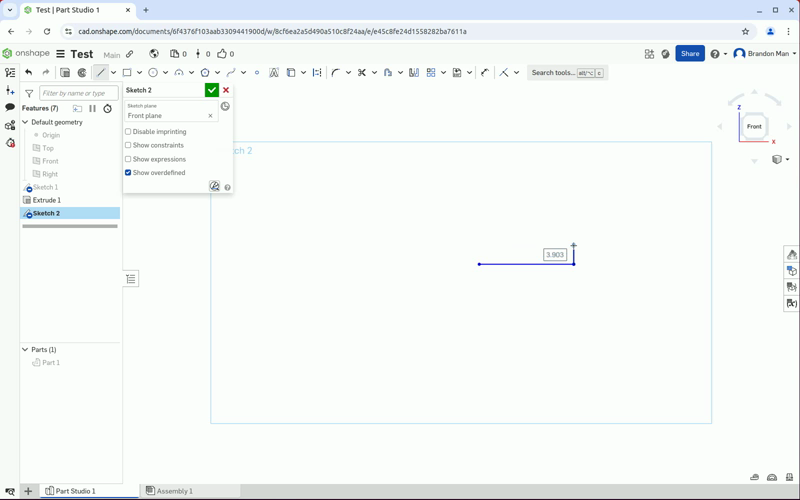
key_down(shift)
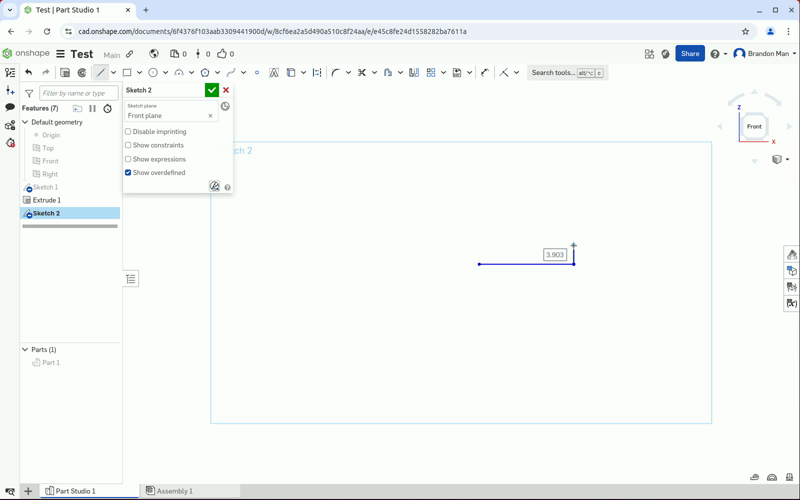
mouse_move(479, 245)
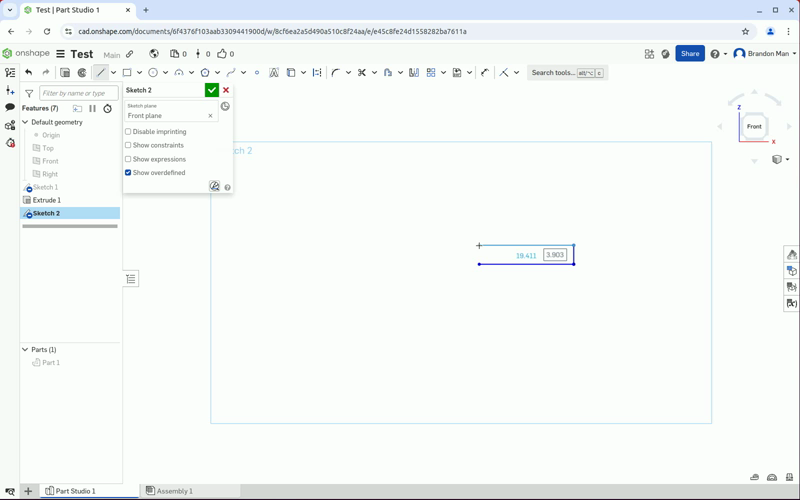
click(479, 245)
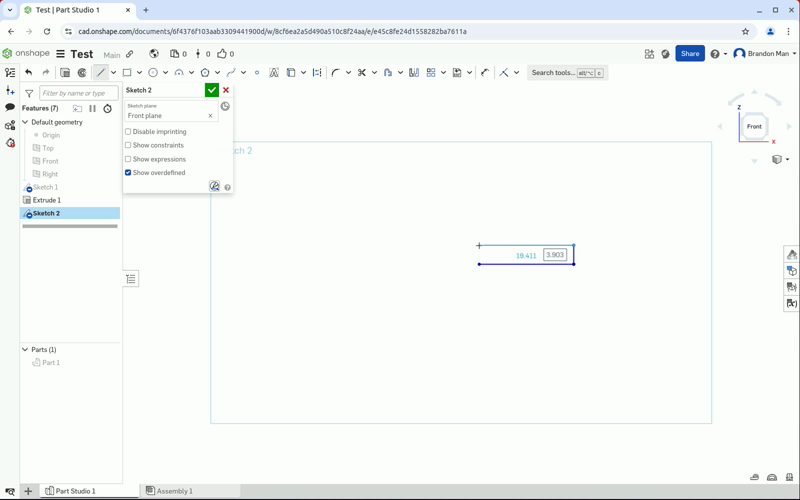
key_up(shift)
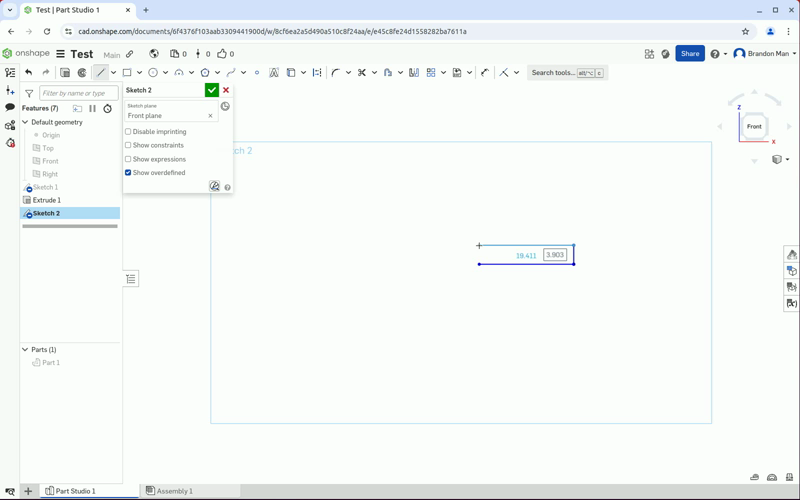
mouse_move(509, 245)
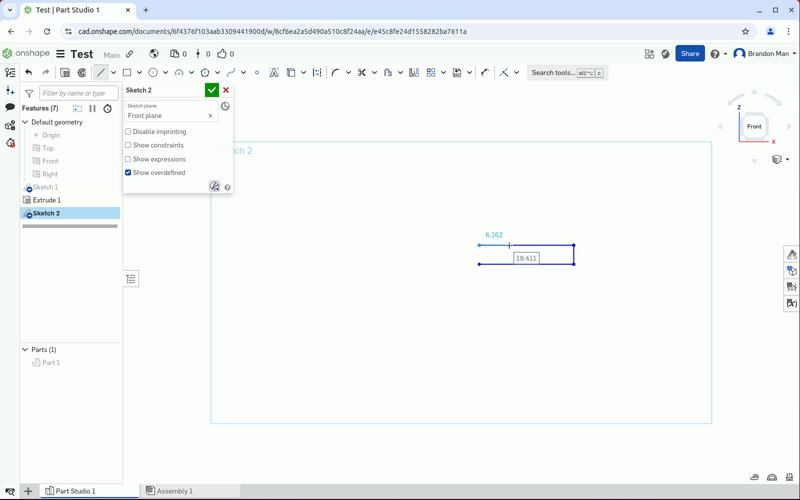
key_down(shift)
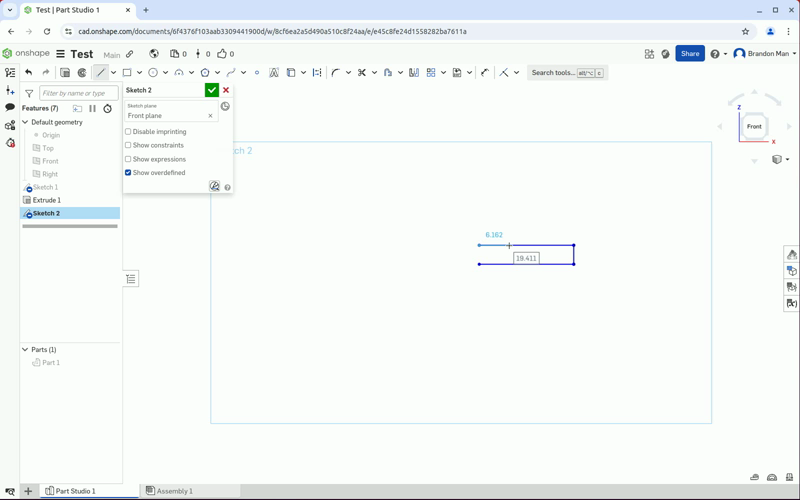
mouse_move(479, 264)
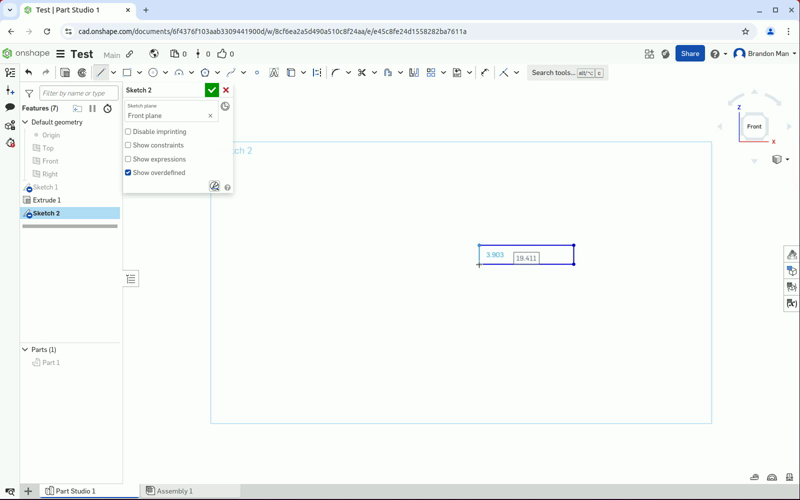
key_up(shift)
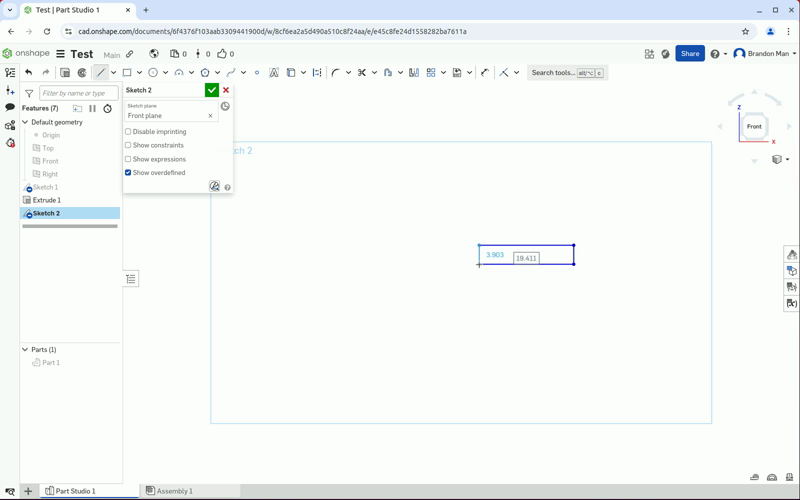
click(479, 264)
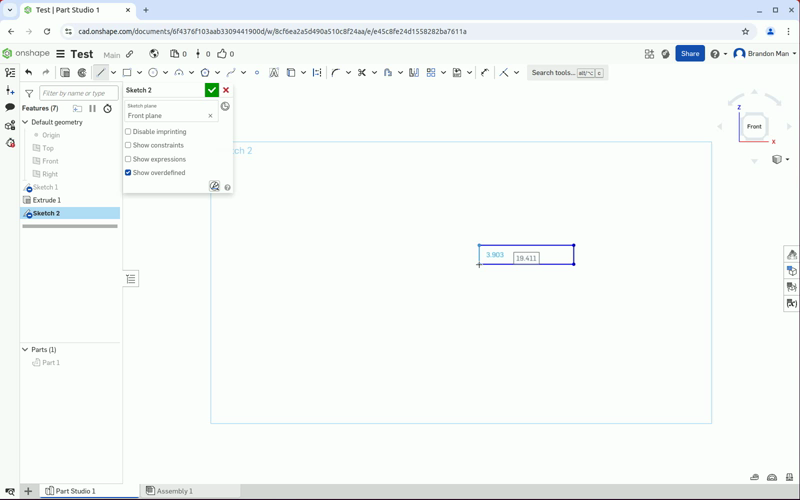
key(esc)
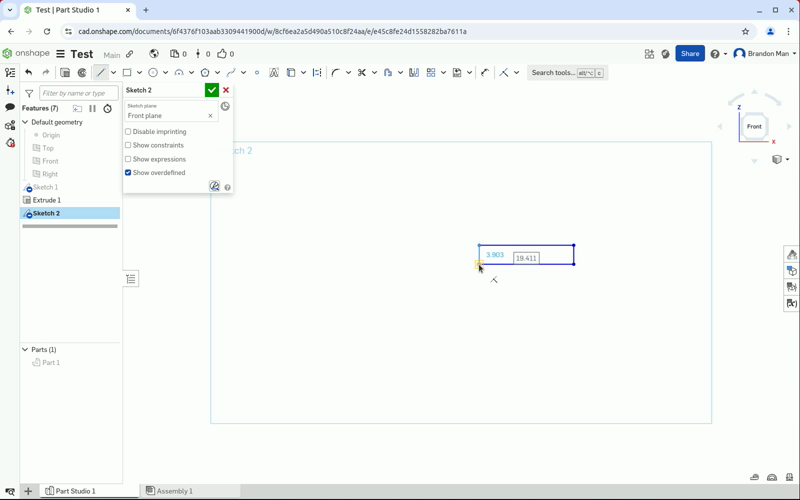
mouse_move(513, 259)
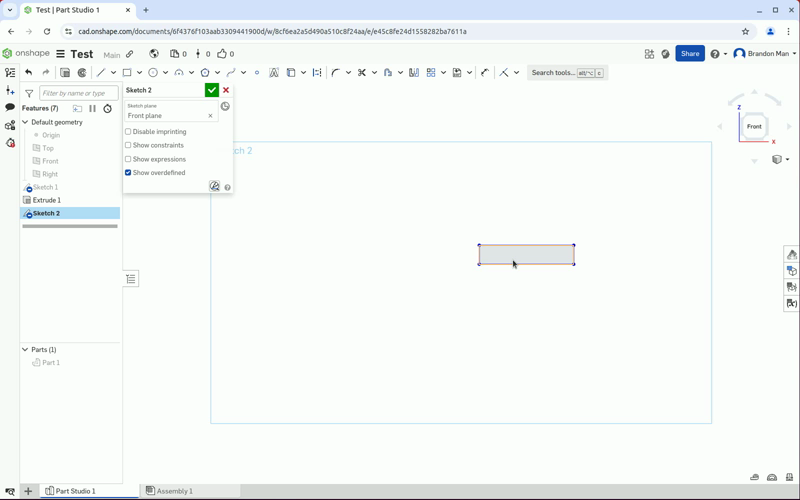
scroll(6)
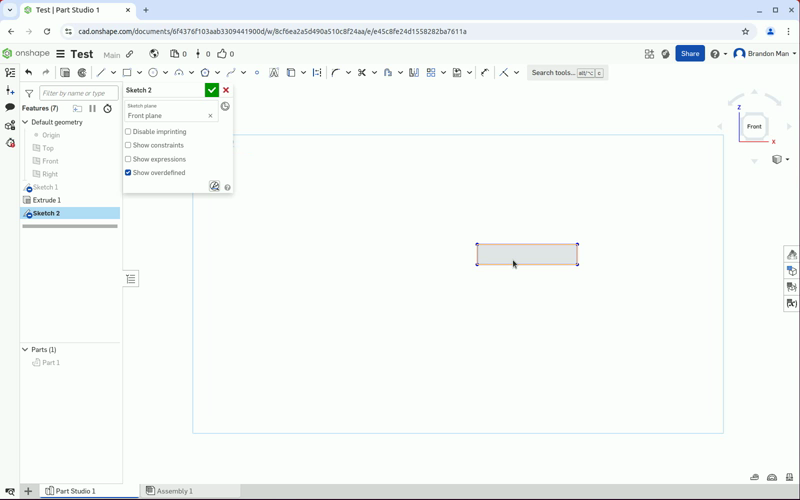
scroll(6)
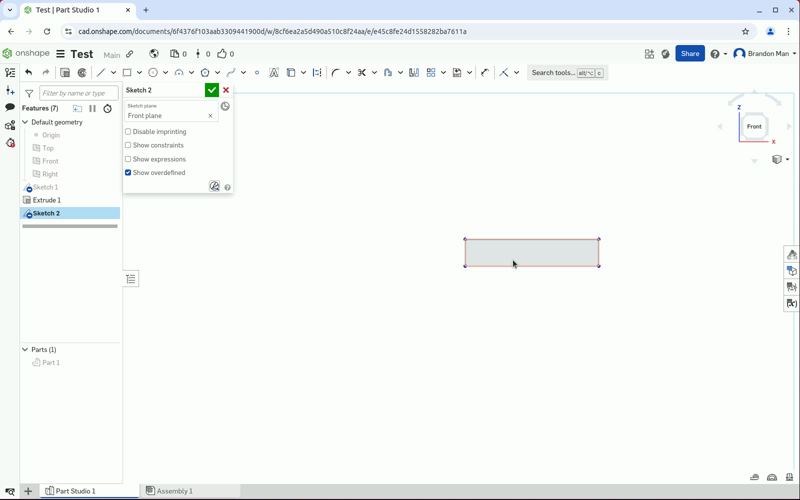
scroll(6)
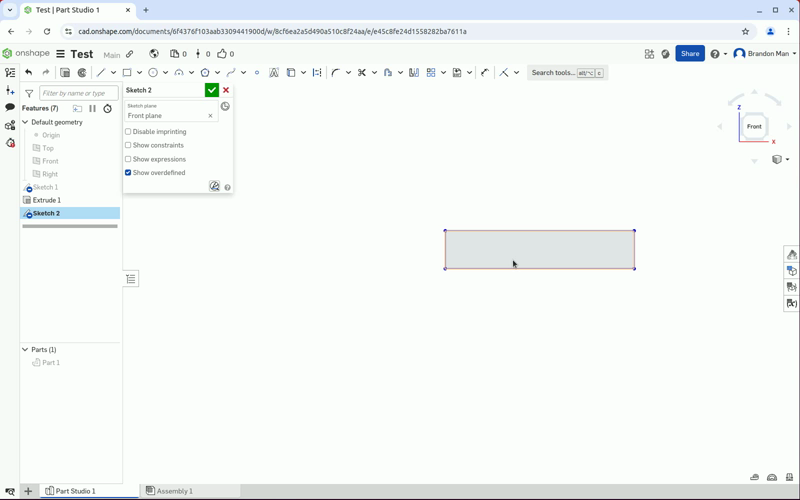
scroll(6)
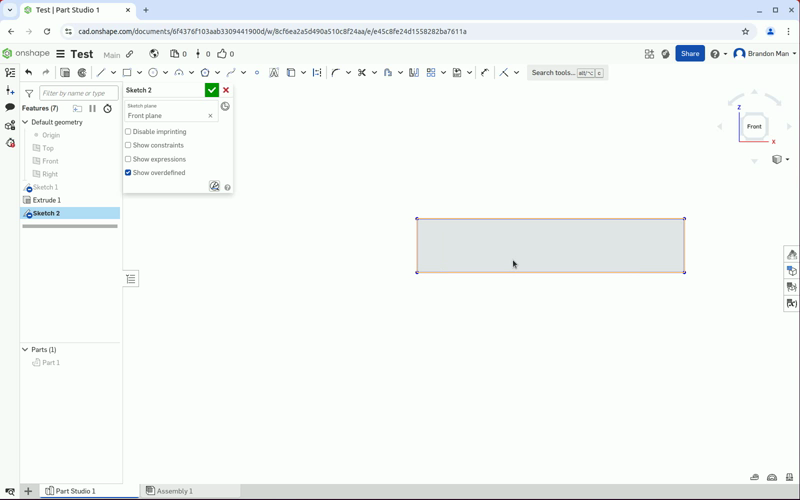
scroll(6)
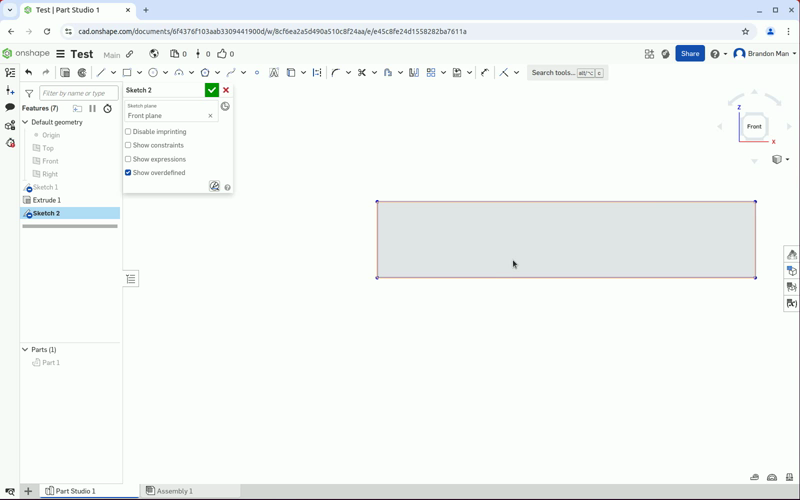
scroll(6)
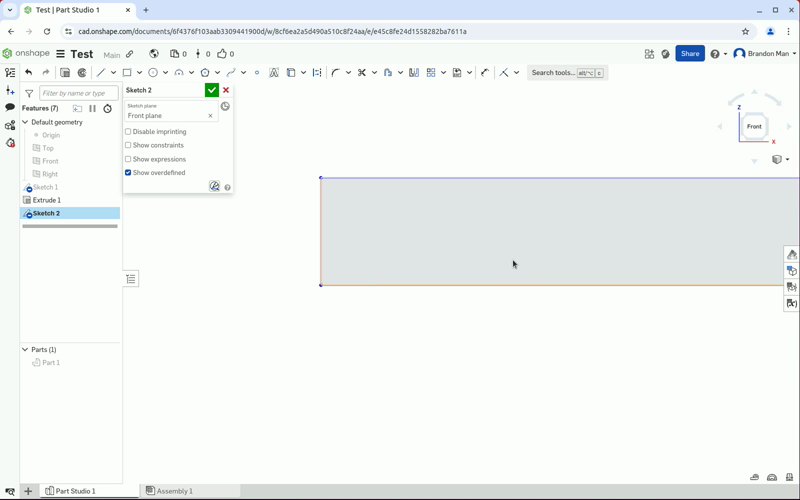
scroll(6)
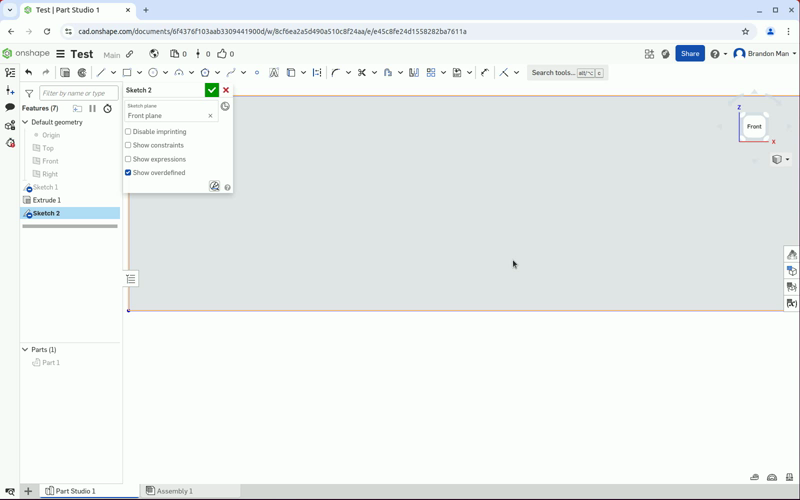
click(513, 259)
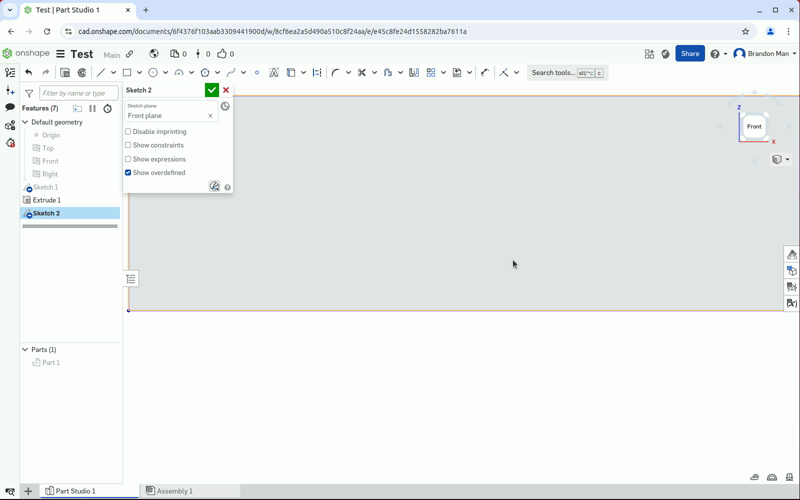
scroll(-6)
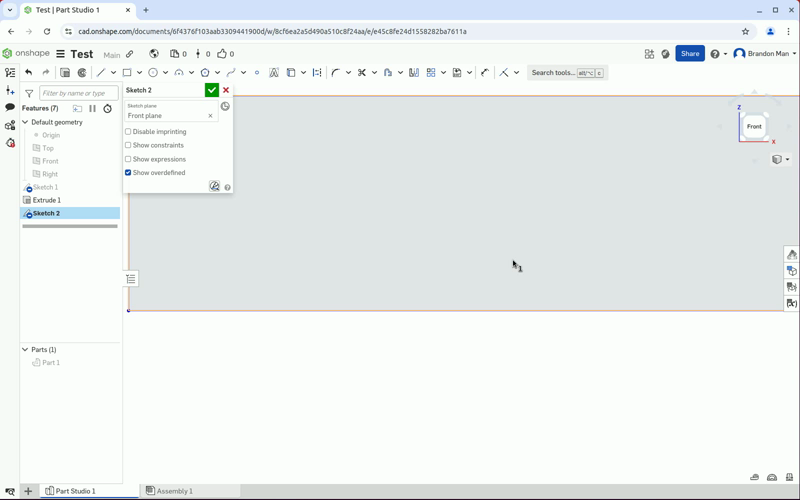
scroll(-6)
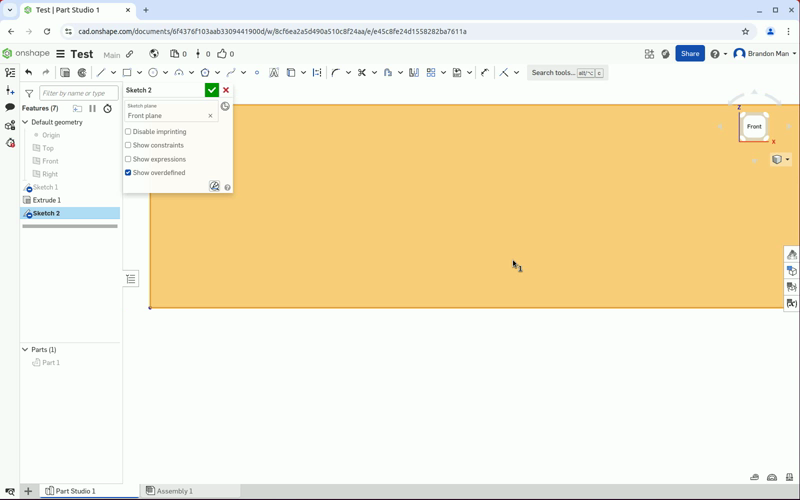
scroll(-6)
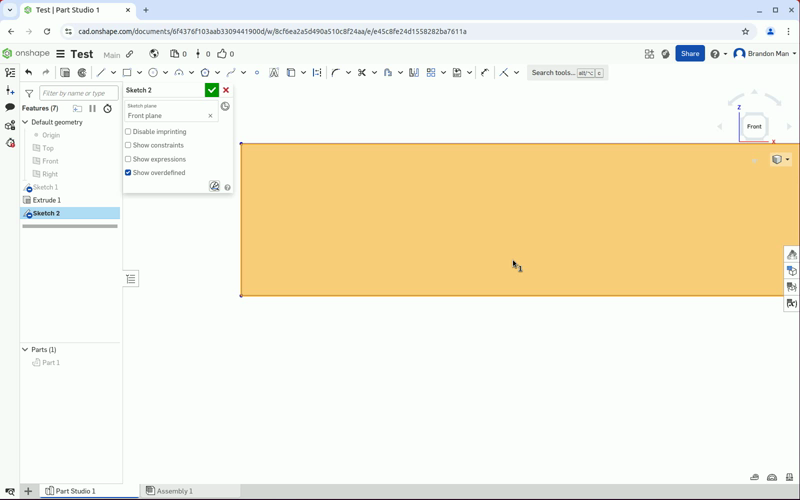
scroll(-6)
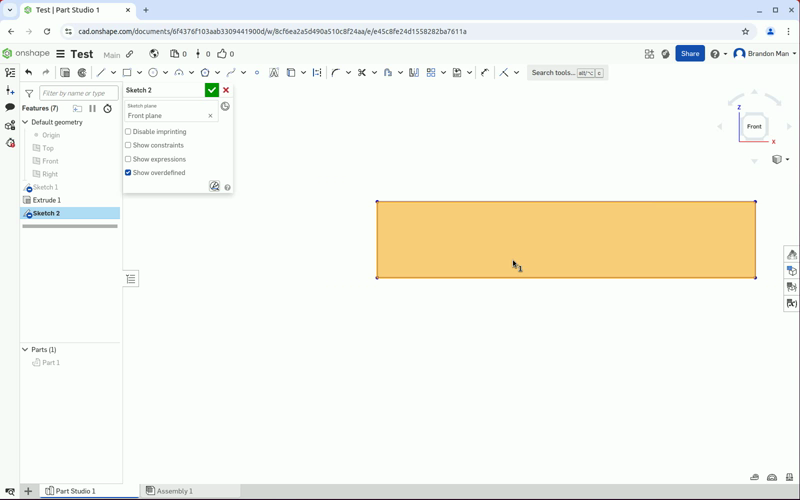
scroll(-6)
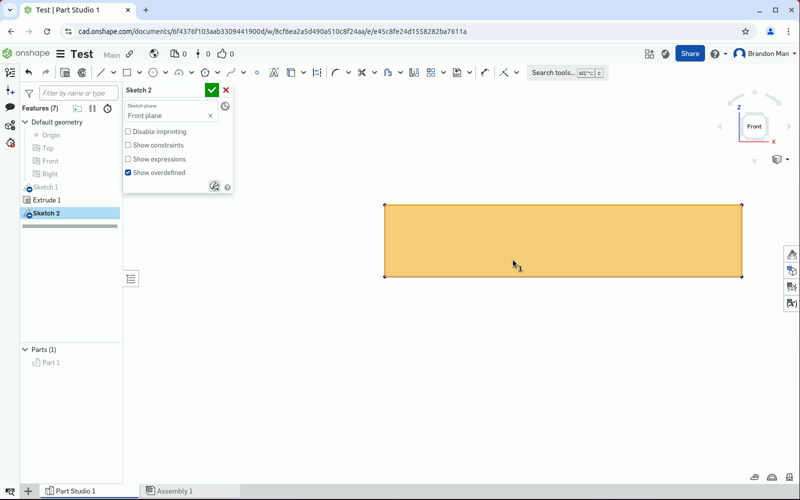
scroll(-6)
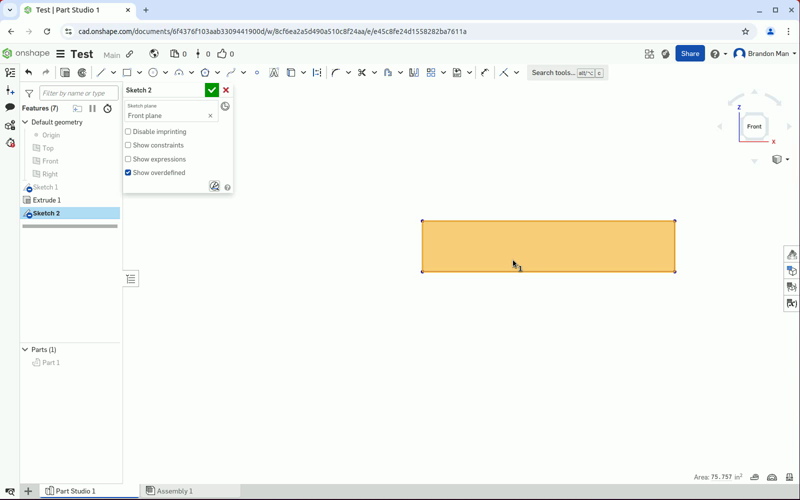
scroll(-6)
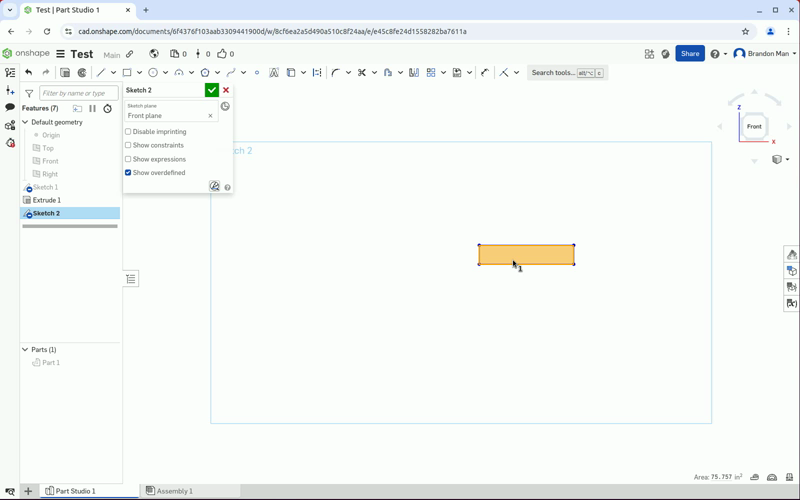
mouse_move(73, 352)
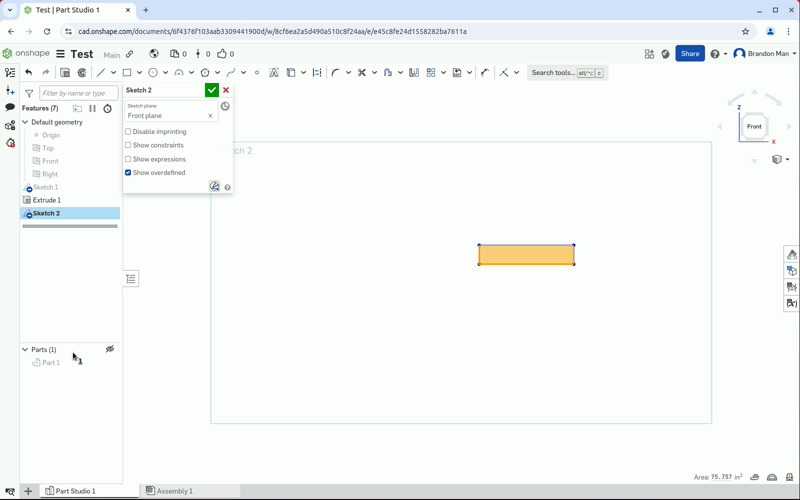
key(shift+y)
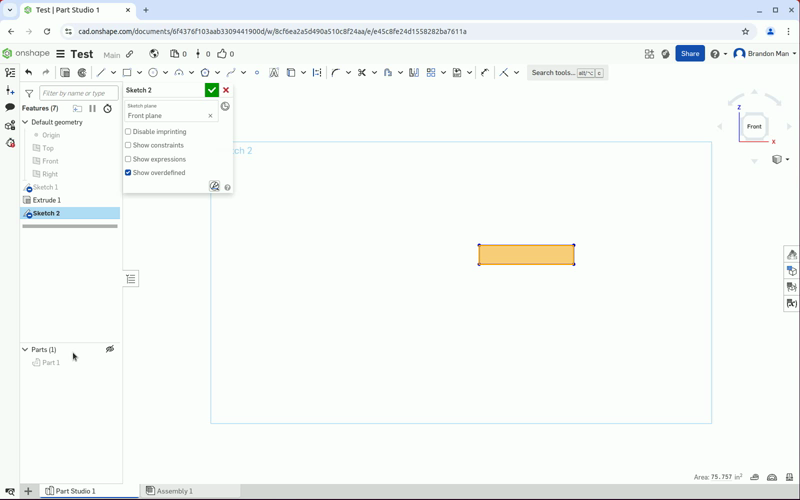
key(shift+e)
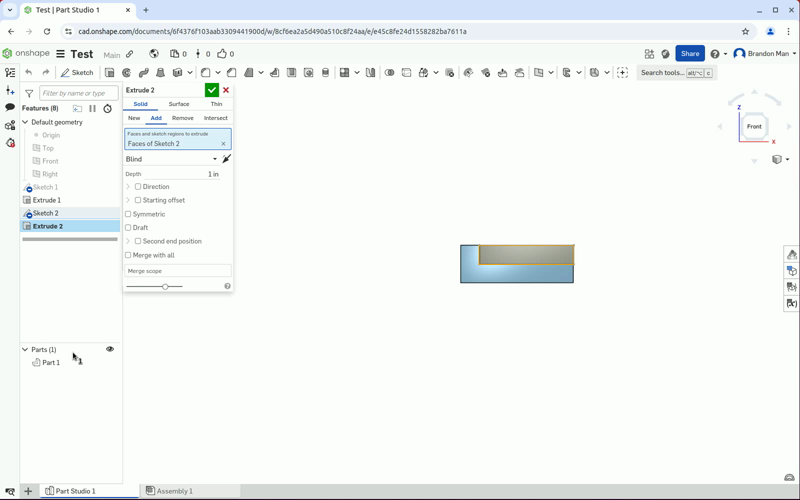
mouse_move(143, 106)
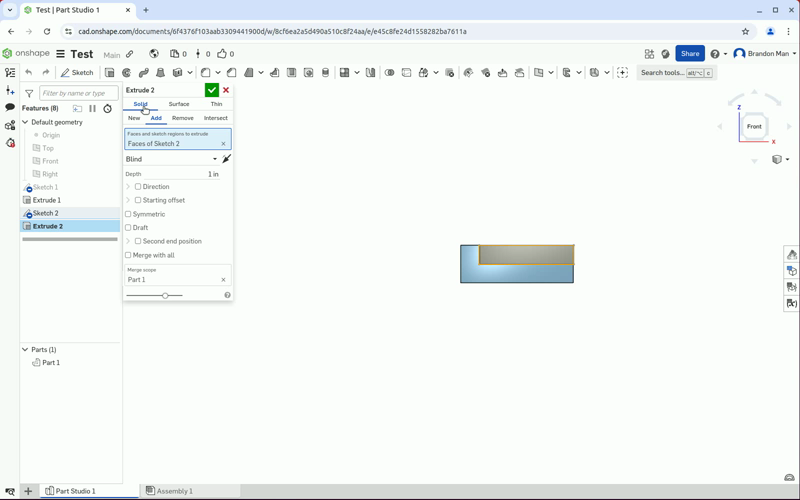
click(143, 106)
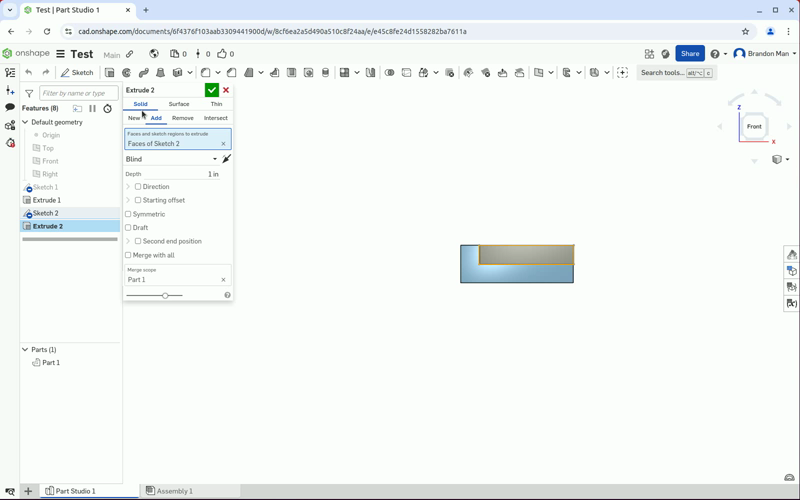
mouse_move(137, 120)
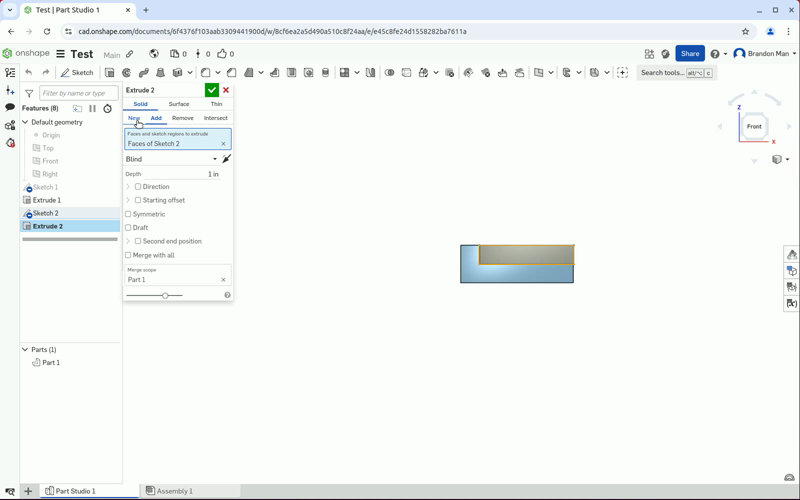
click(137, 120)
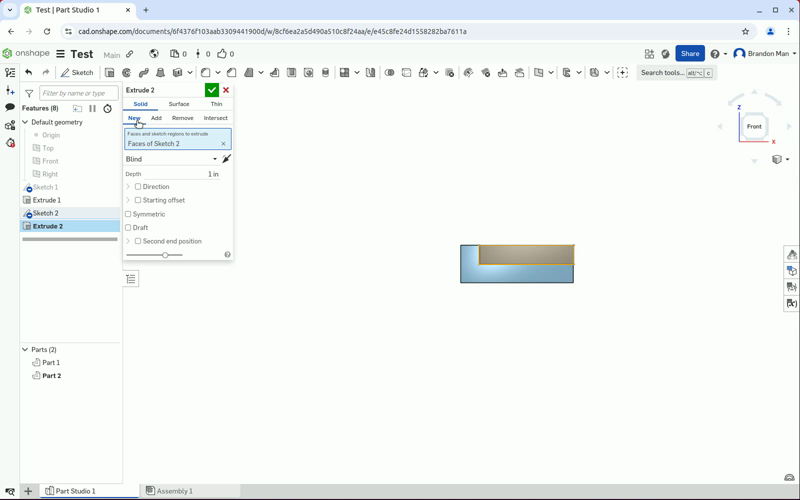
key(tab, 4)
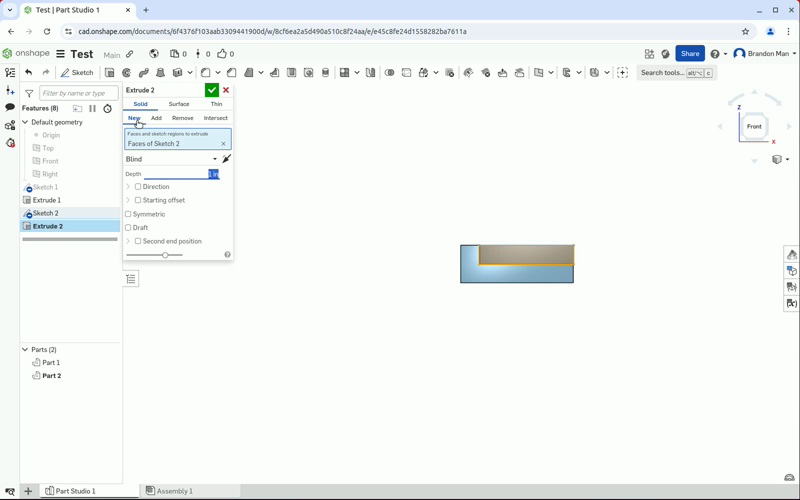
text(11.554)
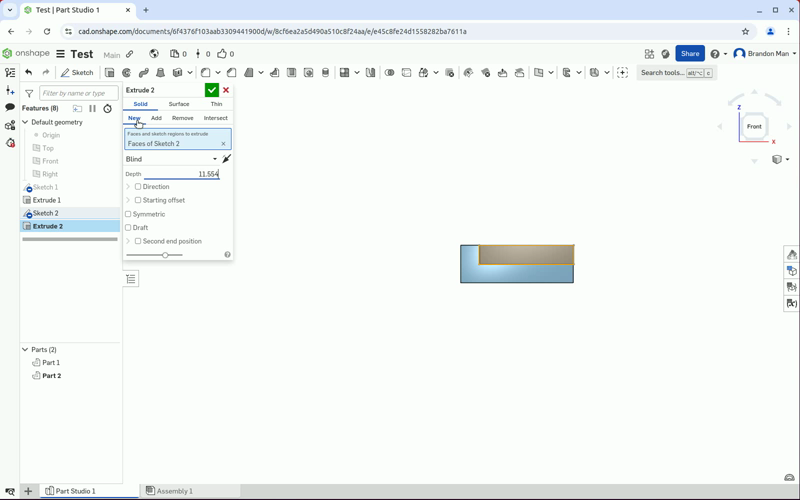
key(enter)
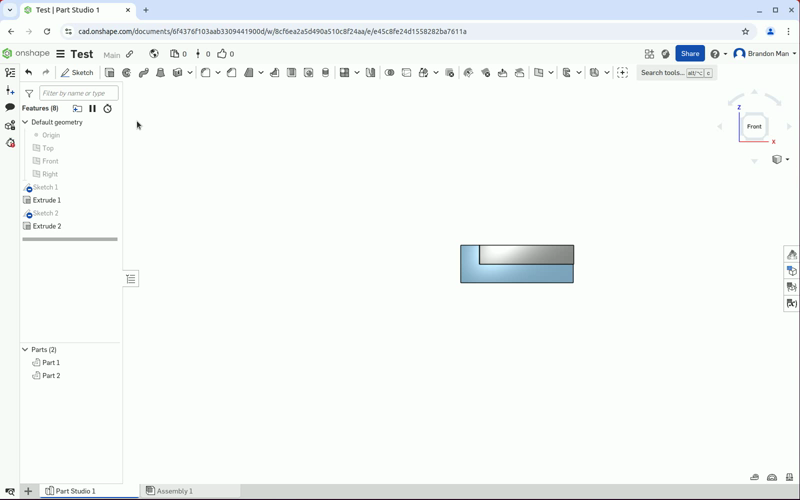
key(shift+h)
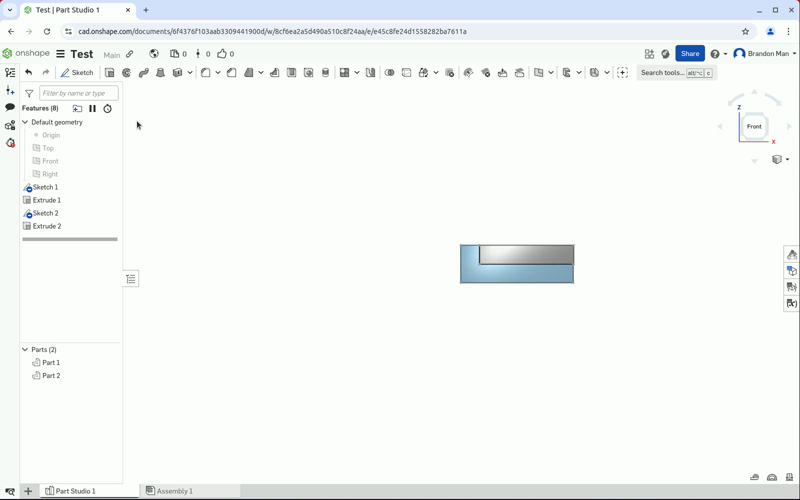
key(shift+h)
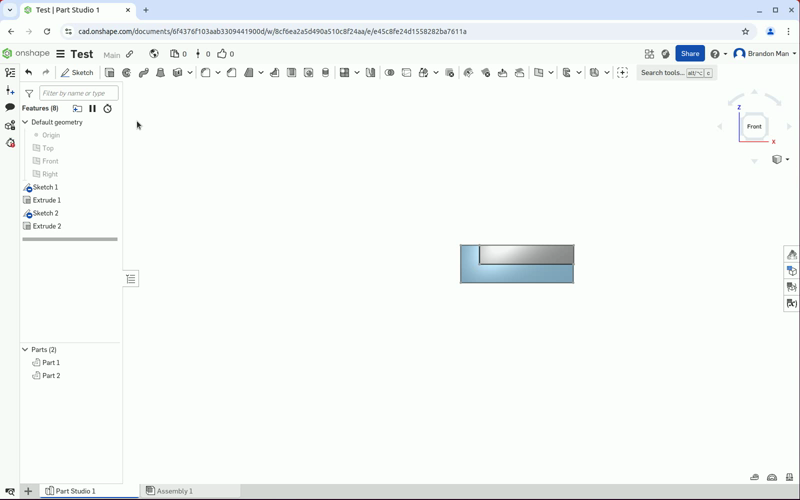
key(shift+7)
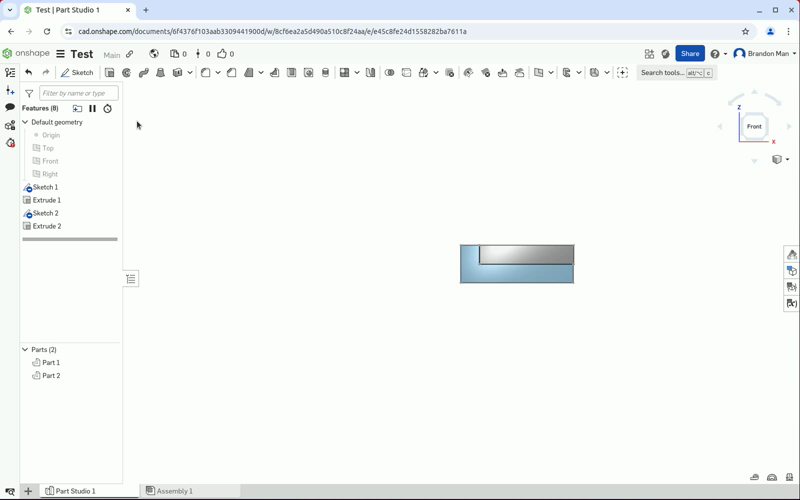
key(left, 2)
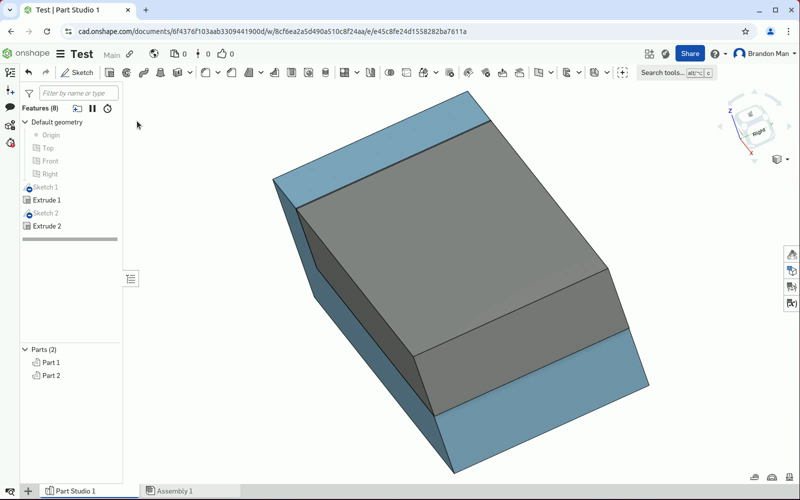
key(down, 2)
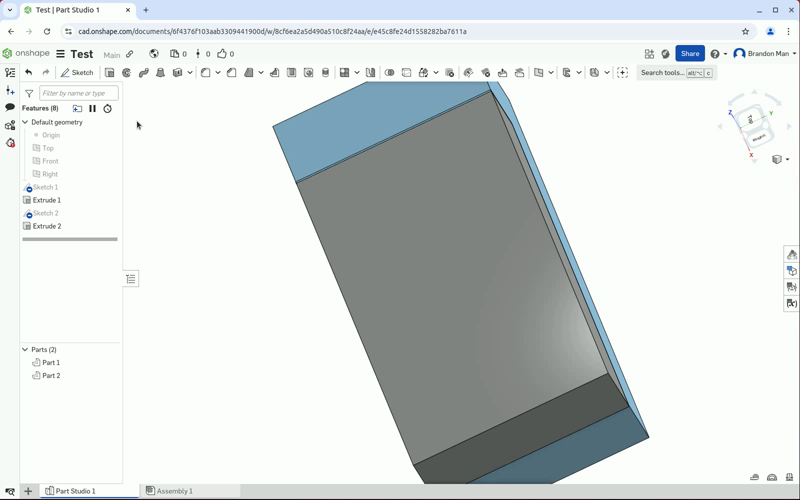
key(up, 2)
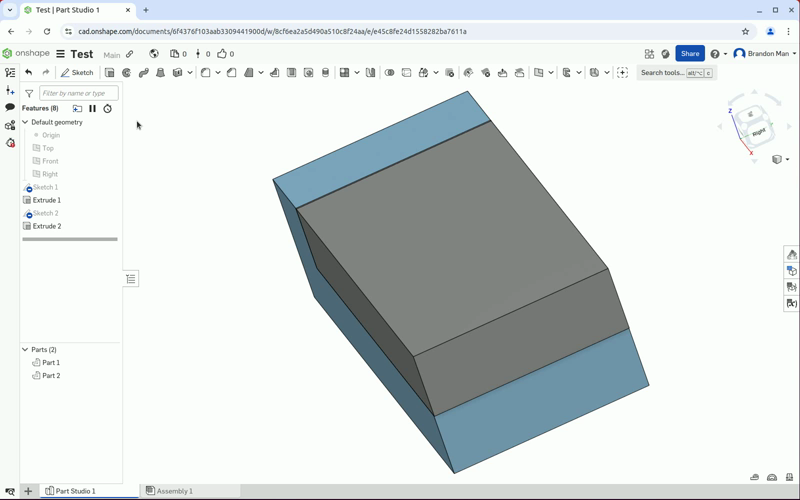
key(right, 2)
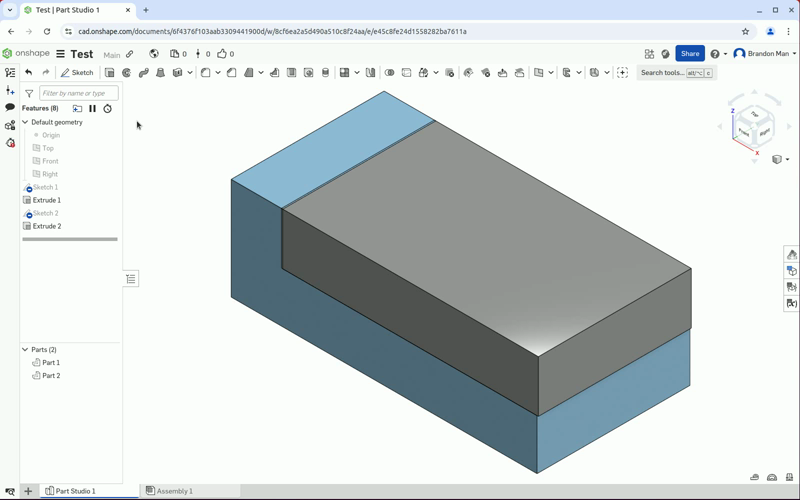
mouse_move(73, 189)
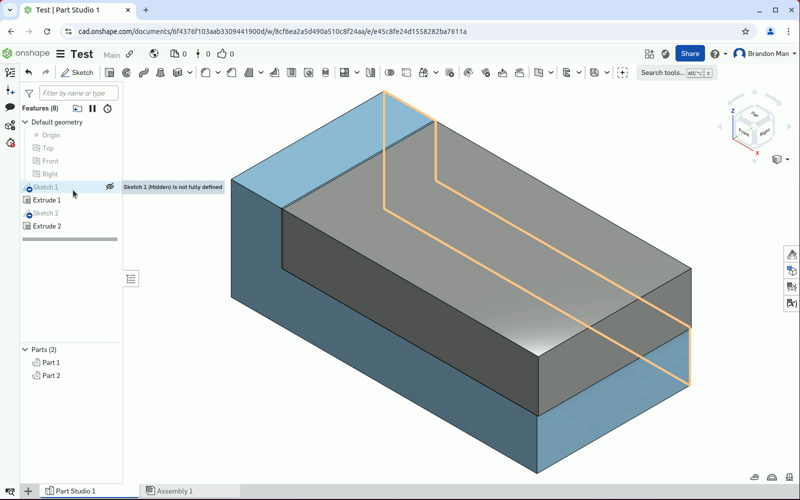
click(73, 189)